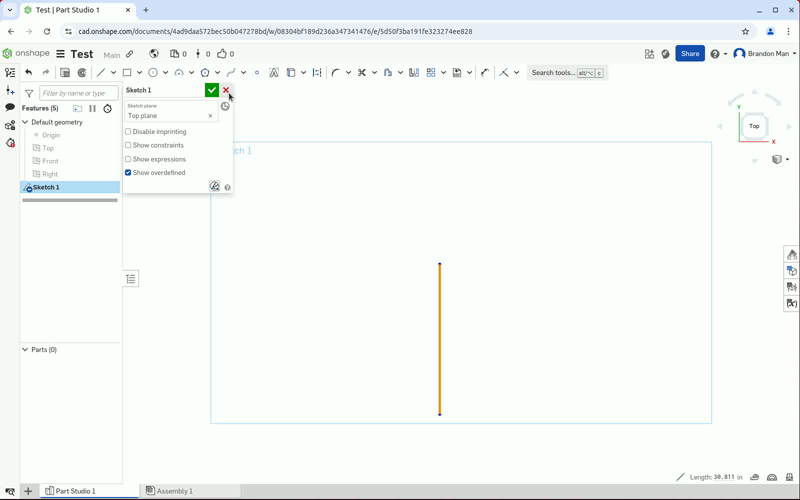
key(shift+h)
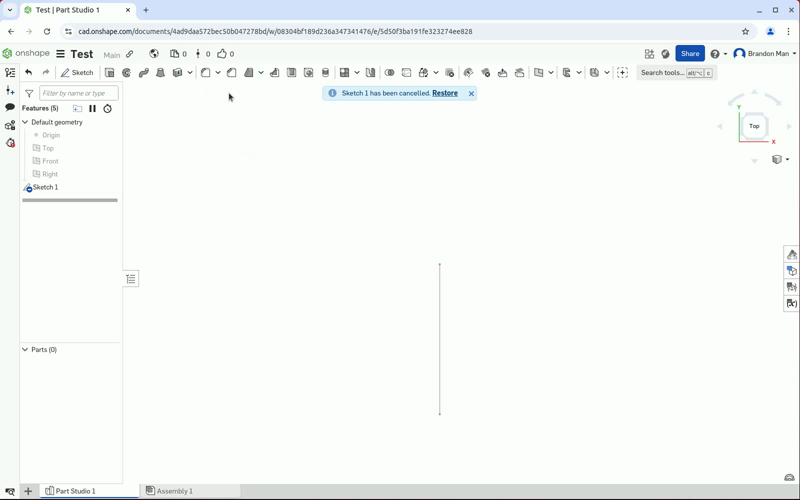
key(shift+s)
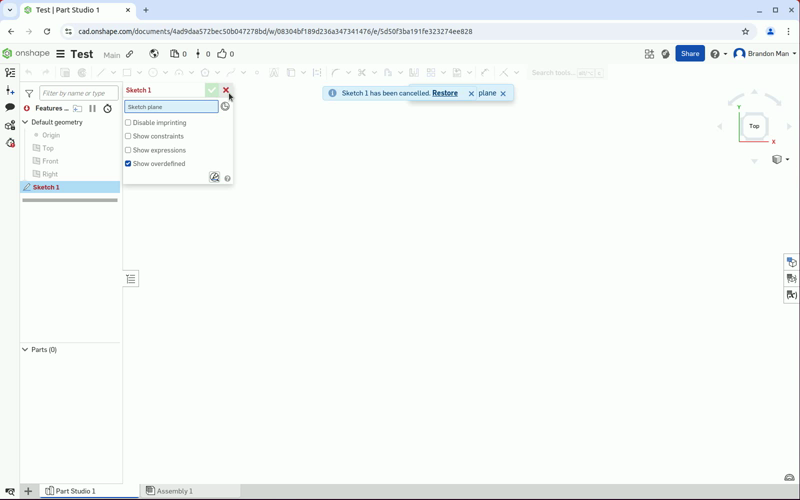
mouse_move(73, 150)
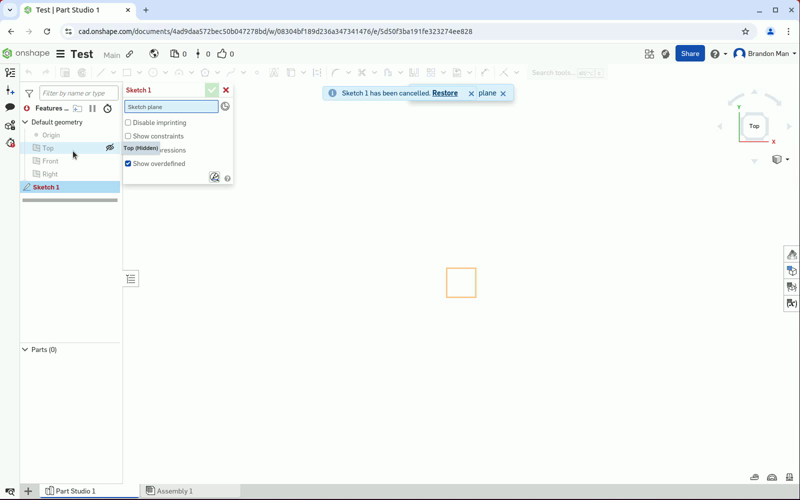
click(73, 150)
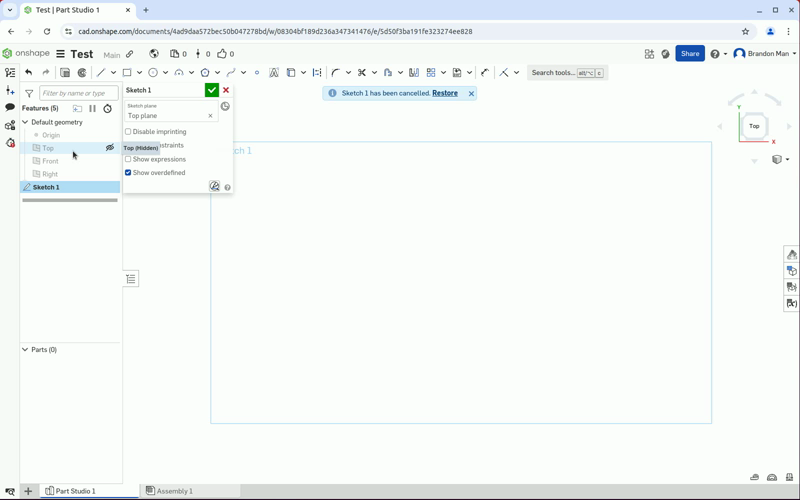
mouse_move(73, 352)
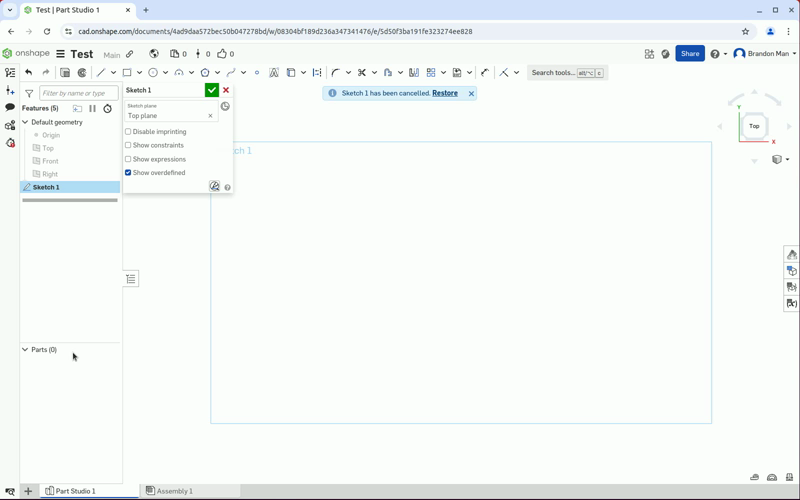
key(y)
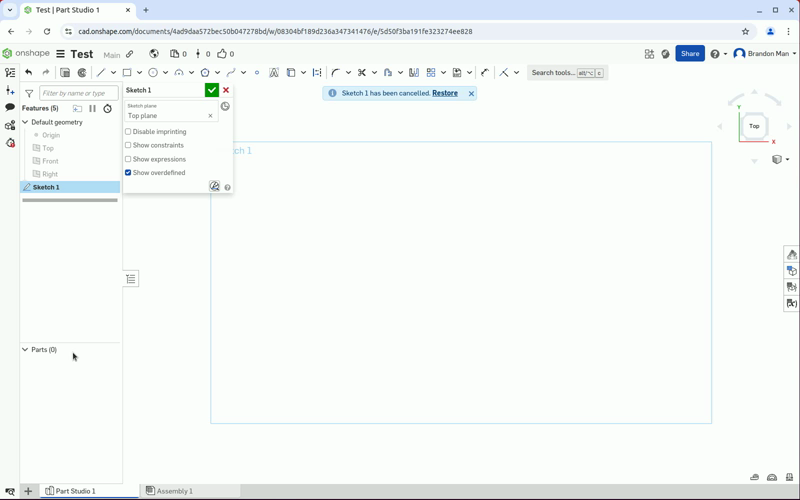
key(l)
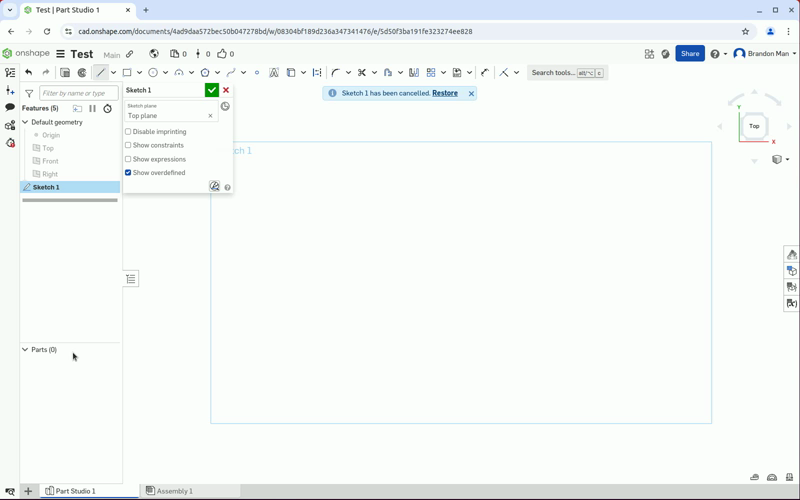
key_down(shift)
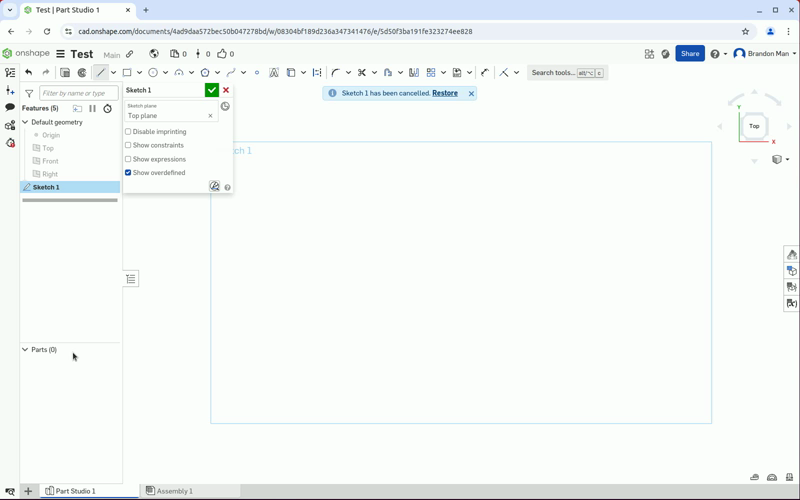
mouse_move(370, 383)
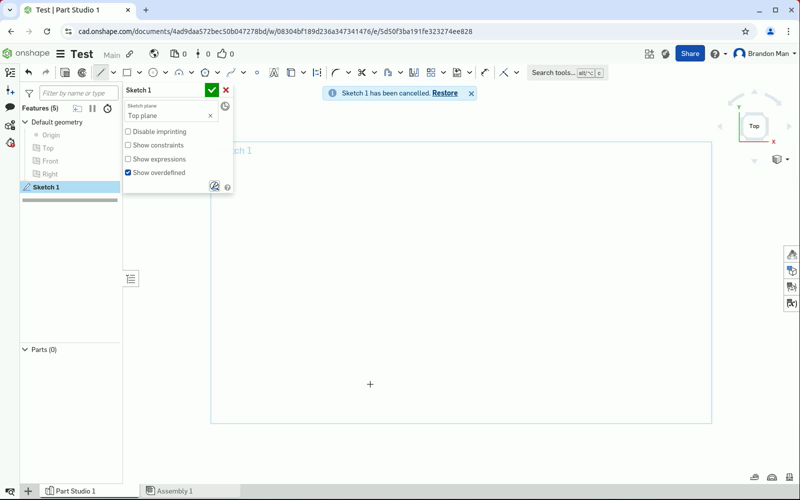
click(370, 383)
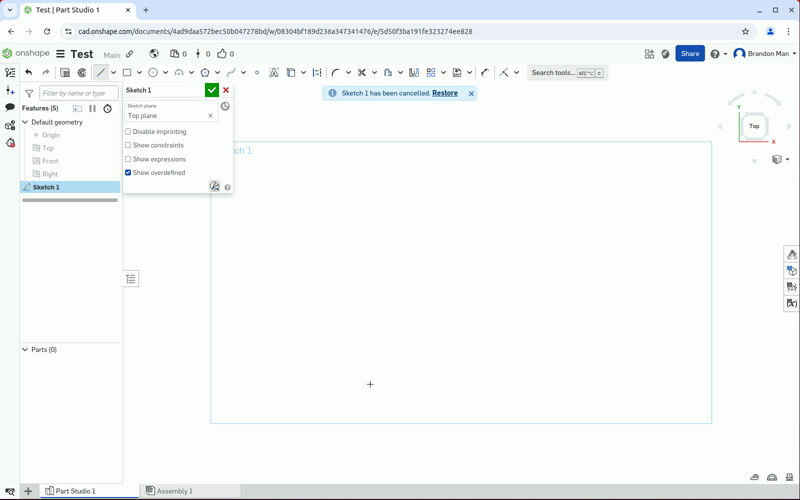
key_up(shift)
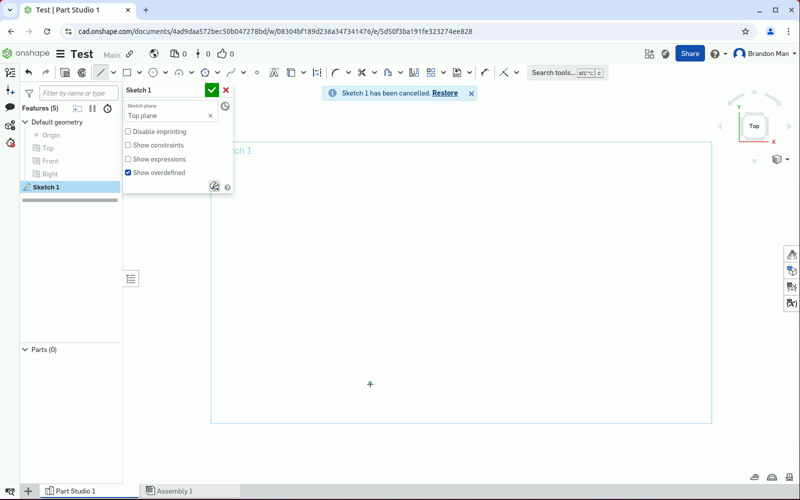
key_down(shift)
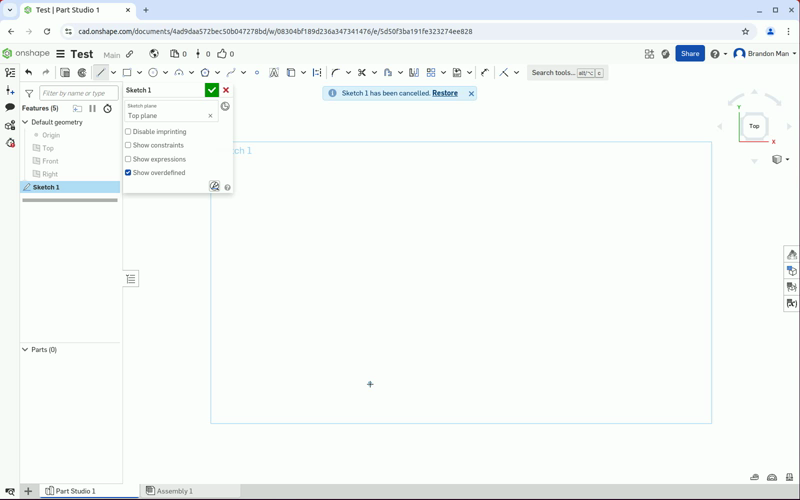
mouse_move(531, 383)
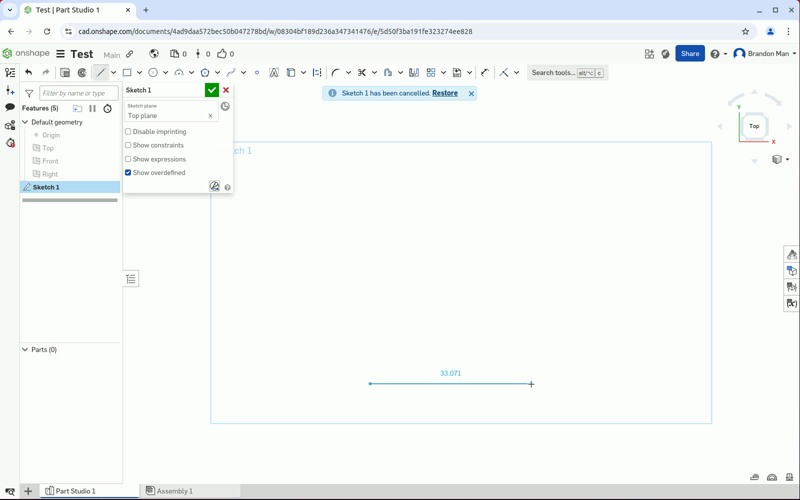
click(531, 383)
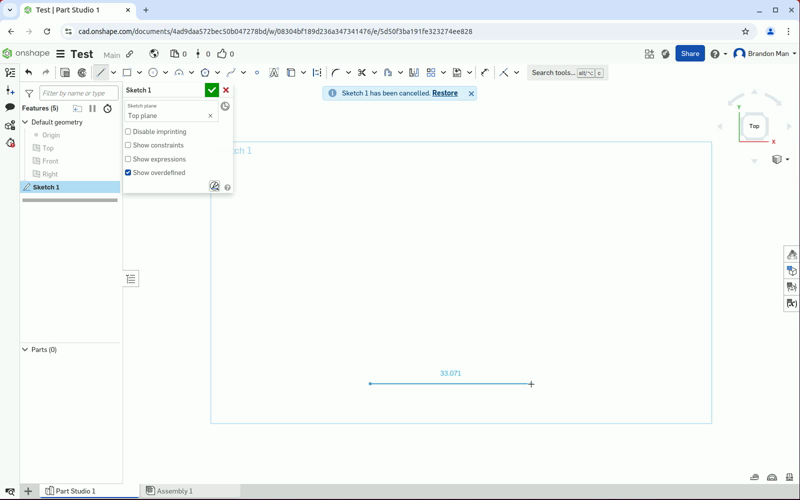
key_up(shift)
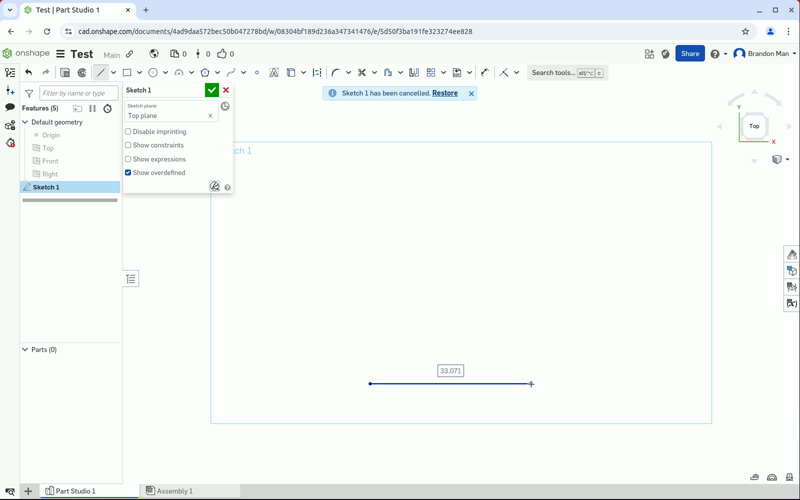
key_down(shift)
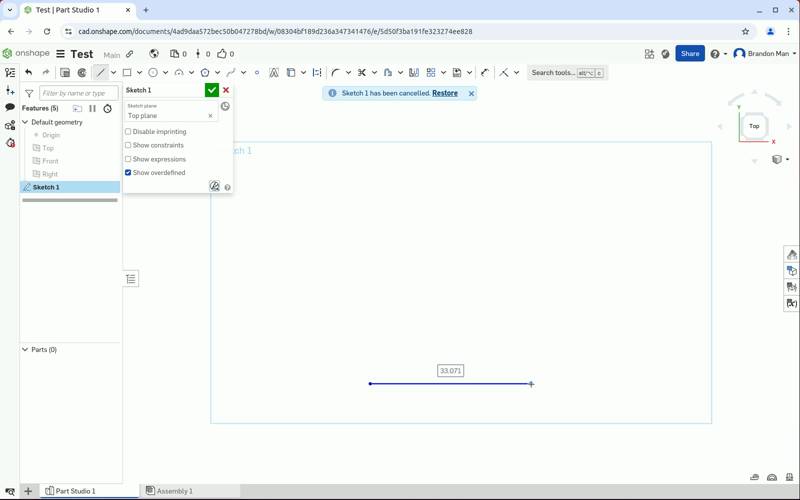
mouse_move(531, 171)
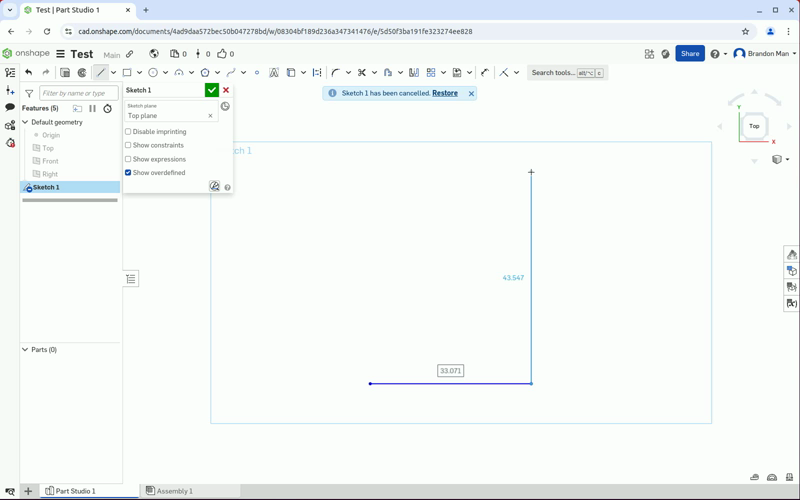
click(531, 171)
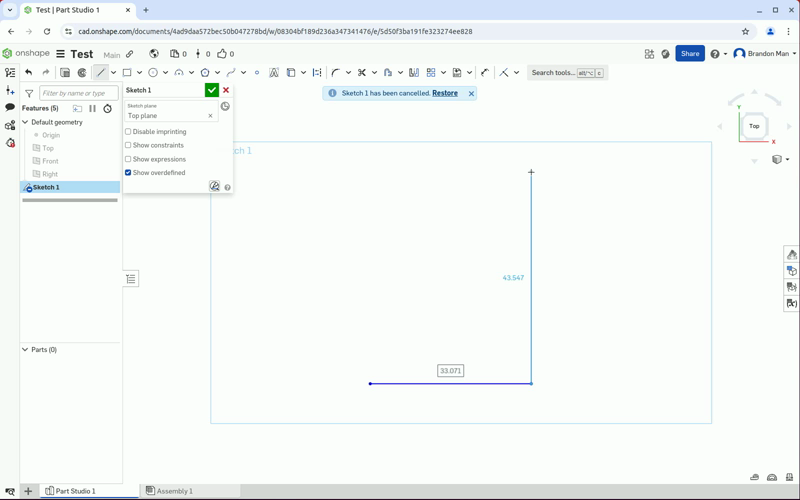
key_up(shift)
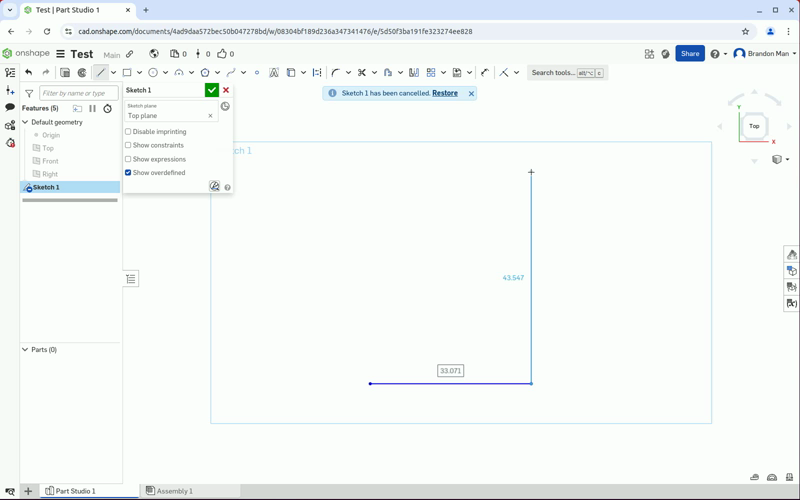
key_down(shift)
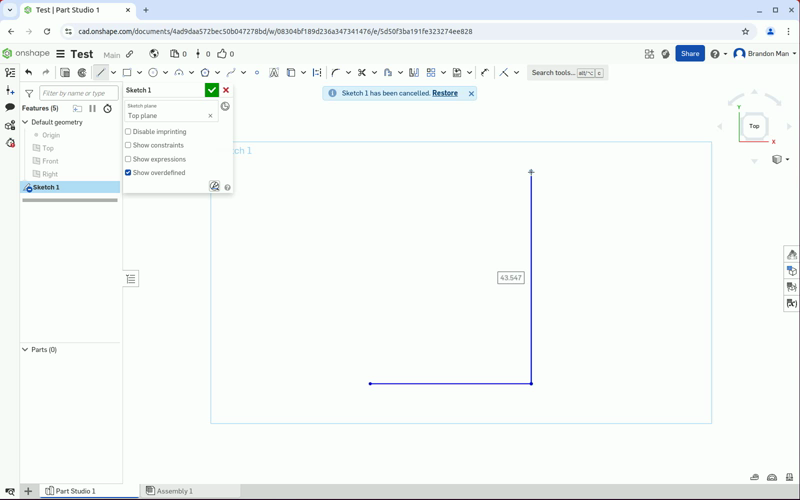
mouse_move(370, 171)
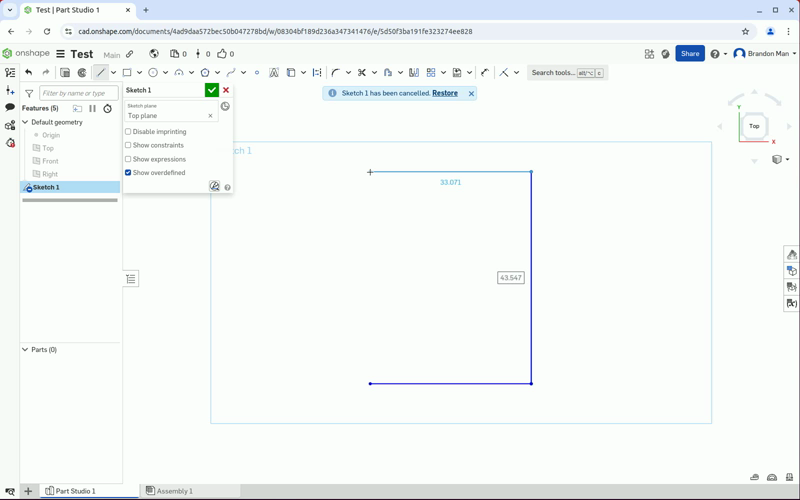
click(370, 171)
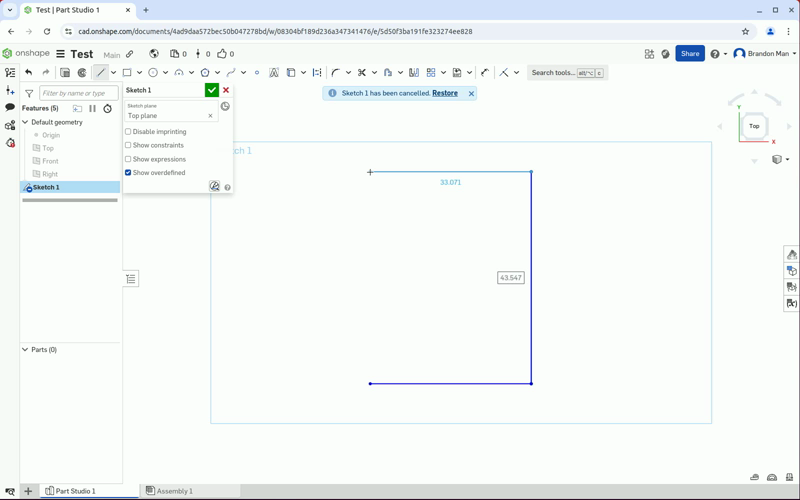
key_up(shift)
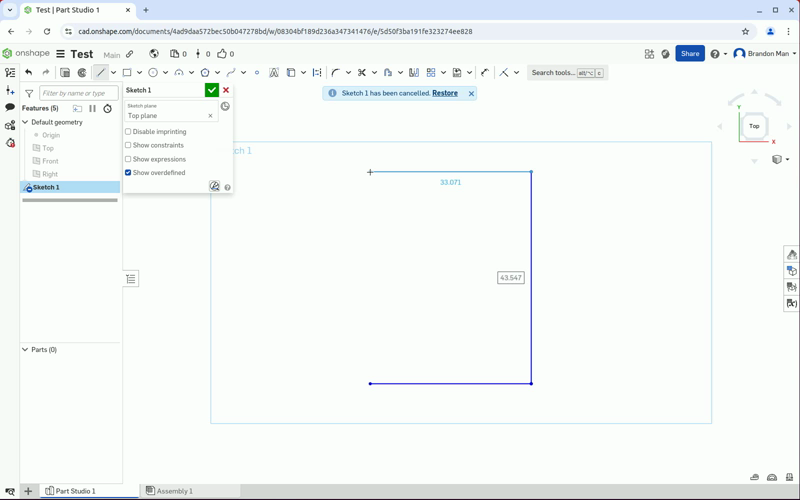
key_down(shift)
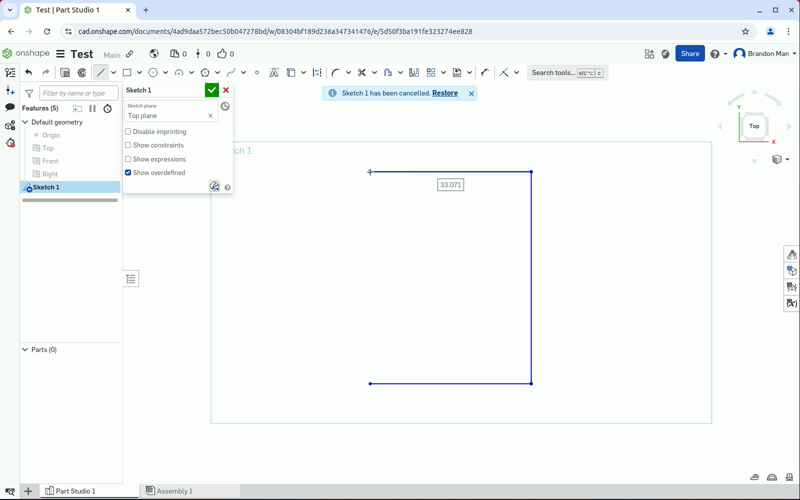
mouse_move(370, 383)
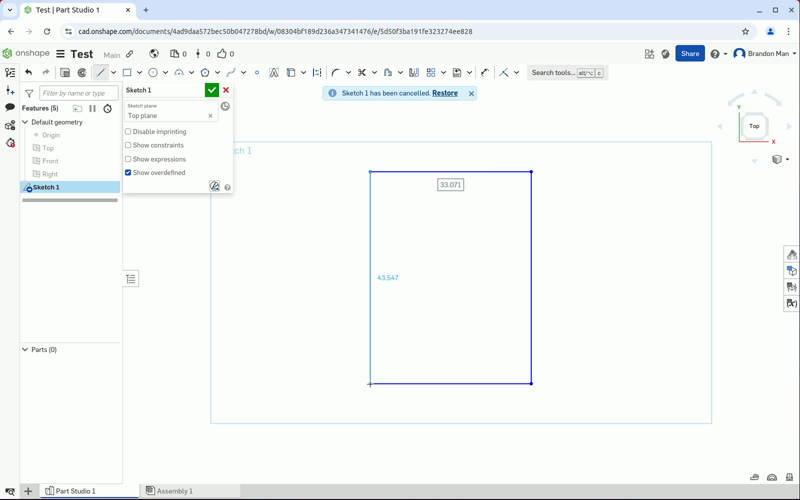
key_up(shift)
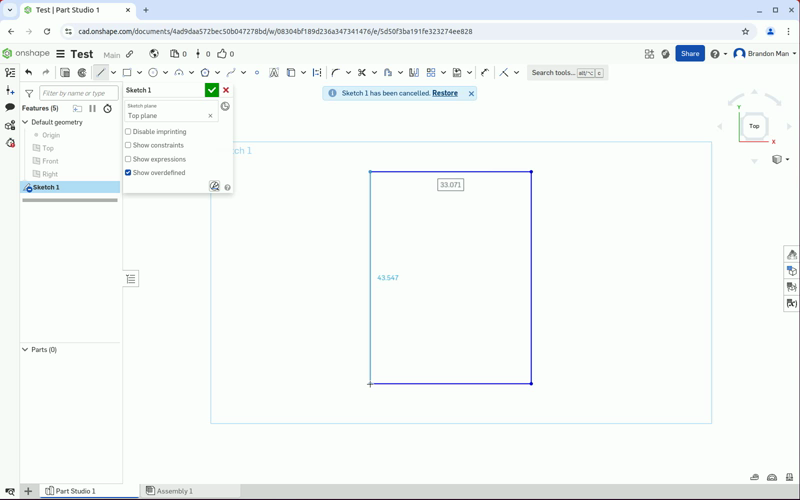
click(370, 383)
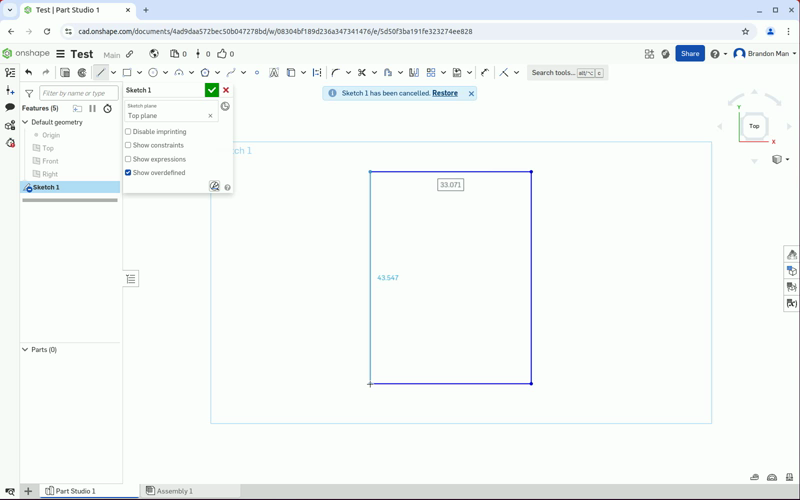
key(esc)
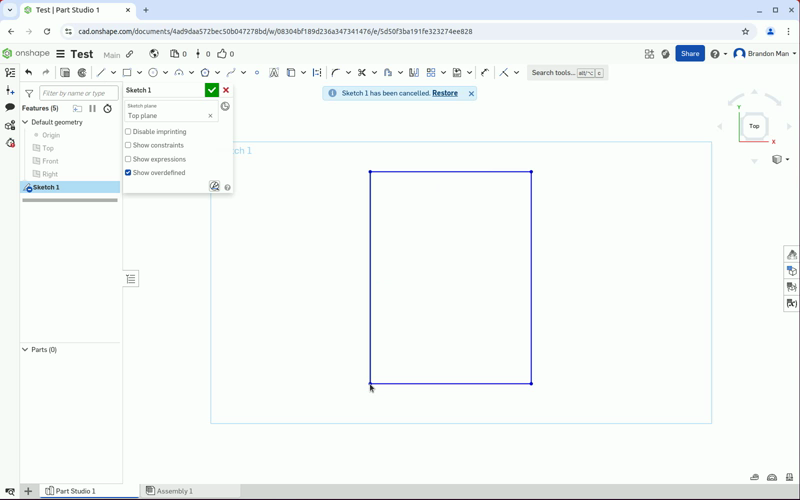
mouse_move(471, 248)
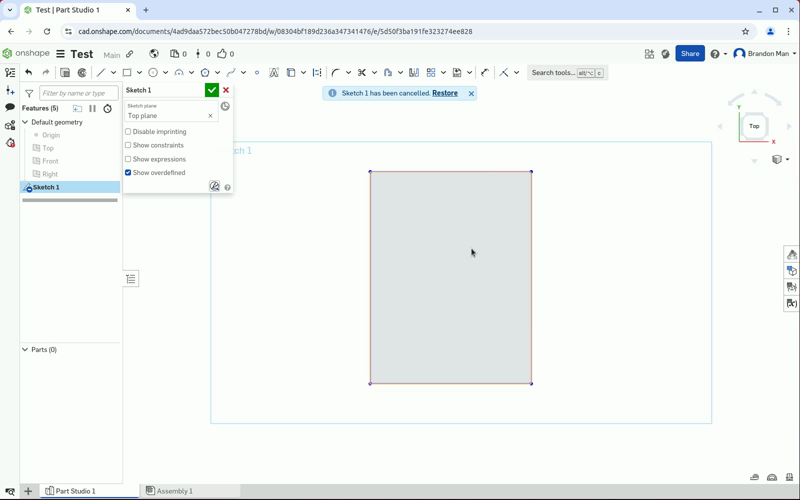
click(471, 248)
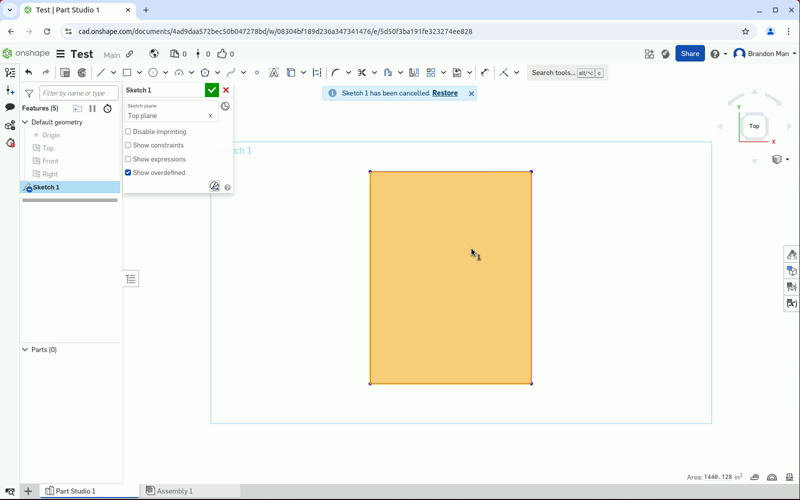
mouse_move(73, 352)
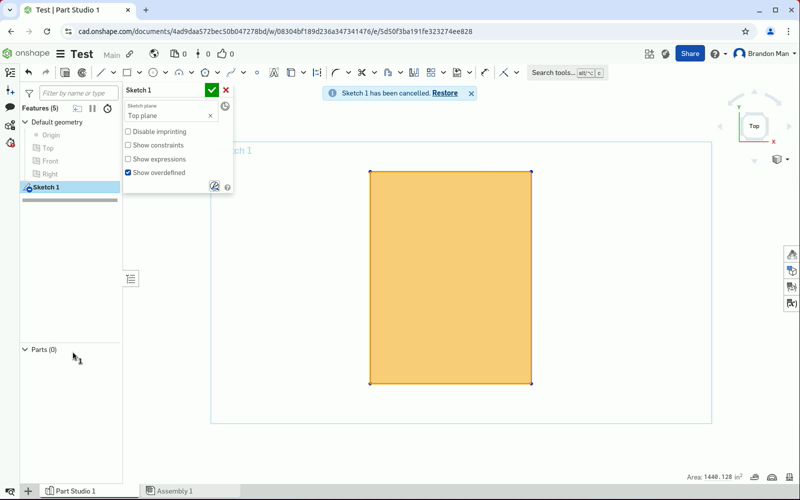
key(shift+y)
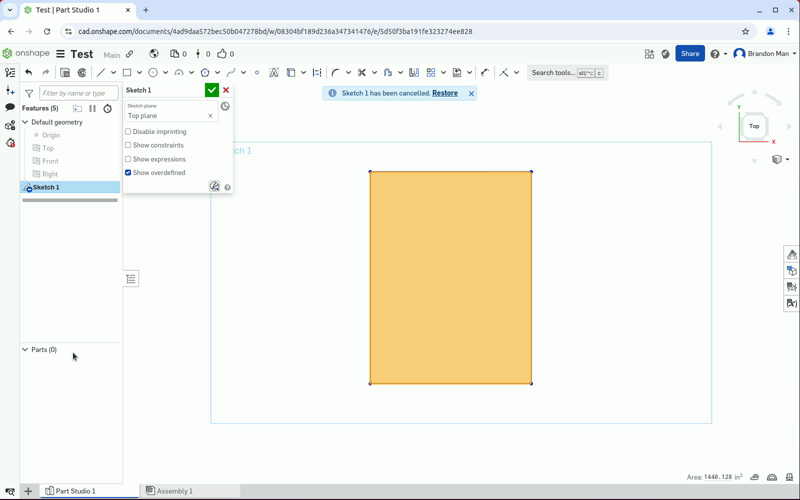
key(shift+e)
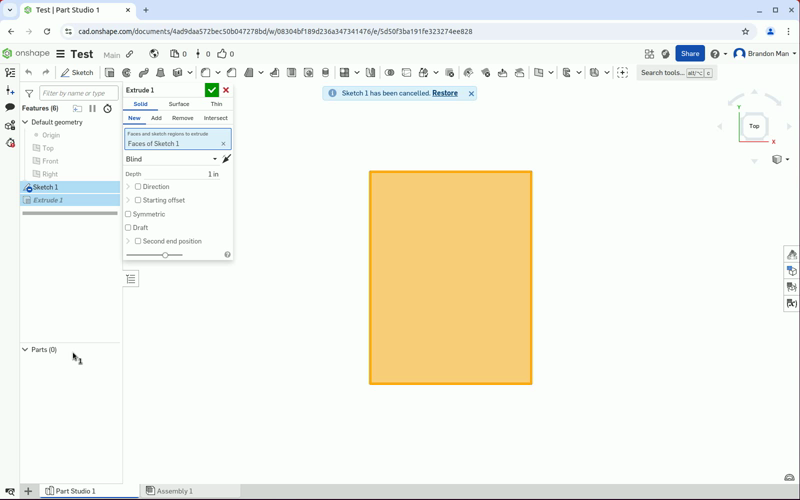
mouse_move(143, 106)
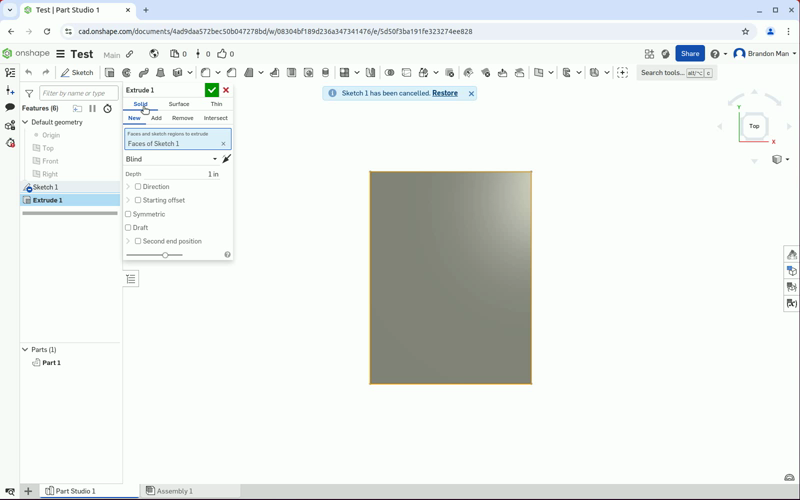
click(143, 106)
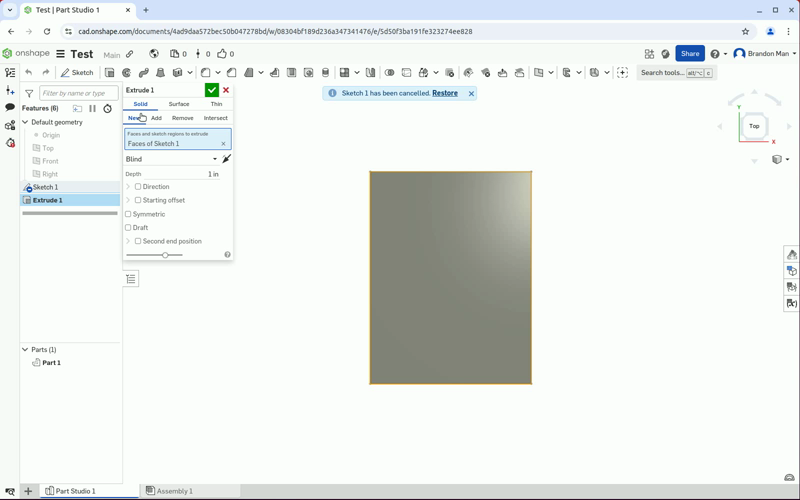
mouse_move(137, 120)
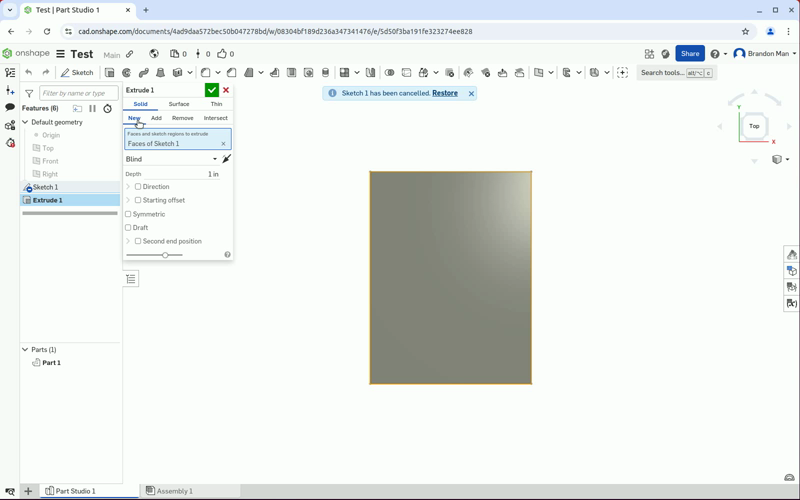
click(137, 120)
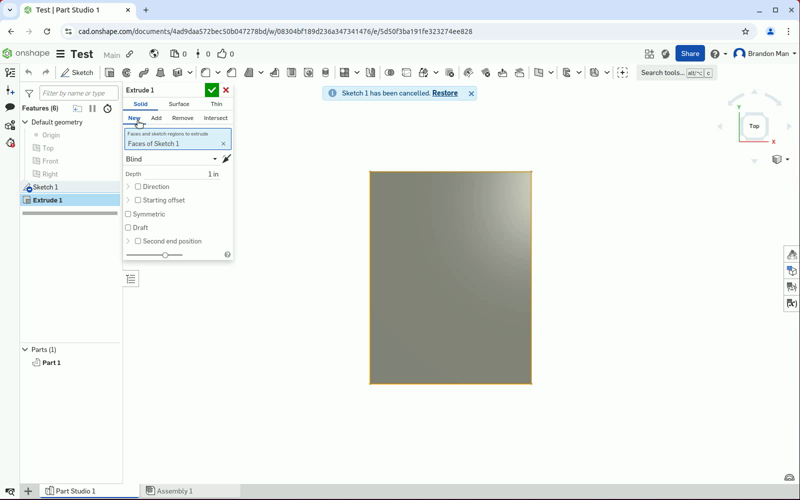
key(tab, 4)
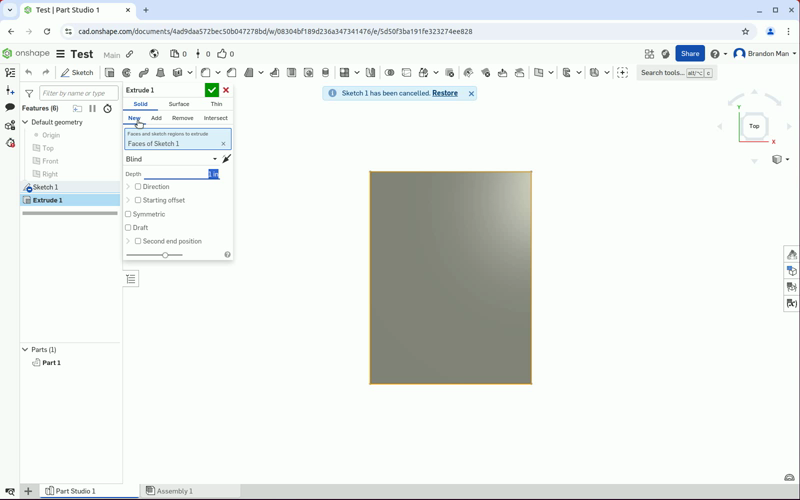
text(12.758)
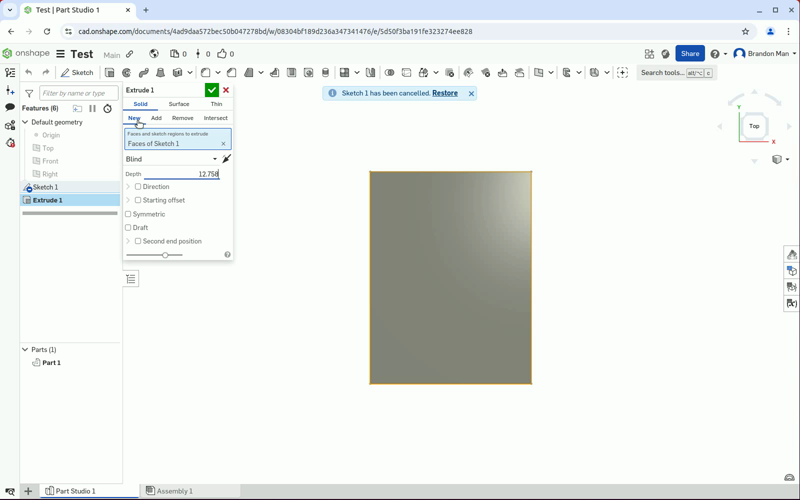
key(enter)
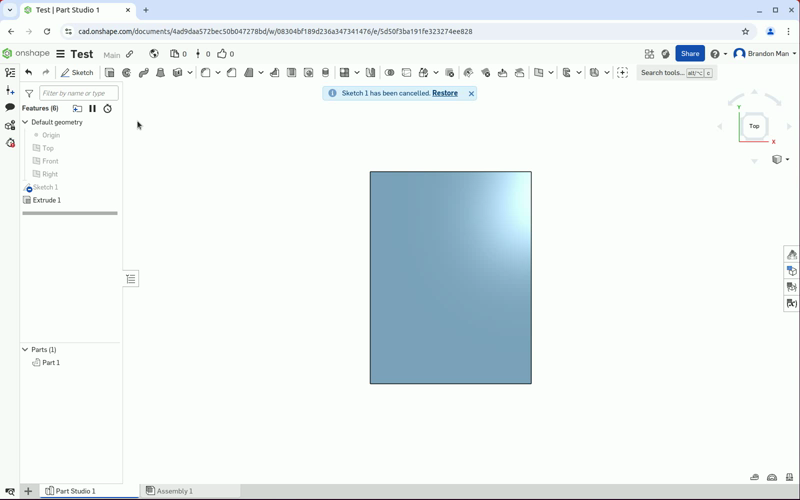
key(shift+h)
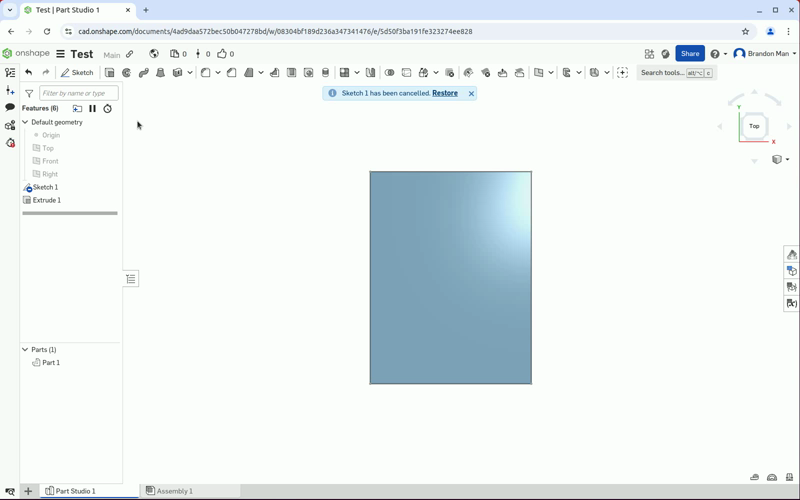
key(shift+h)
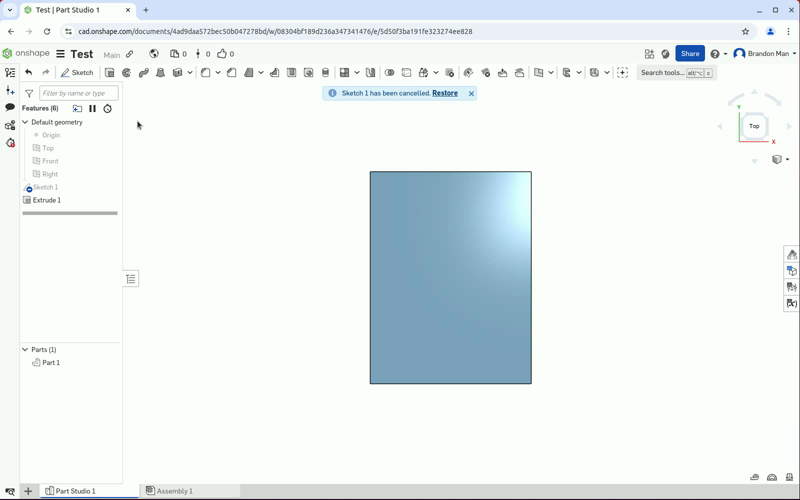
mouse_move(73, 189)
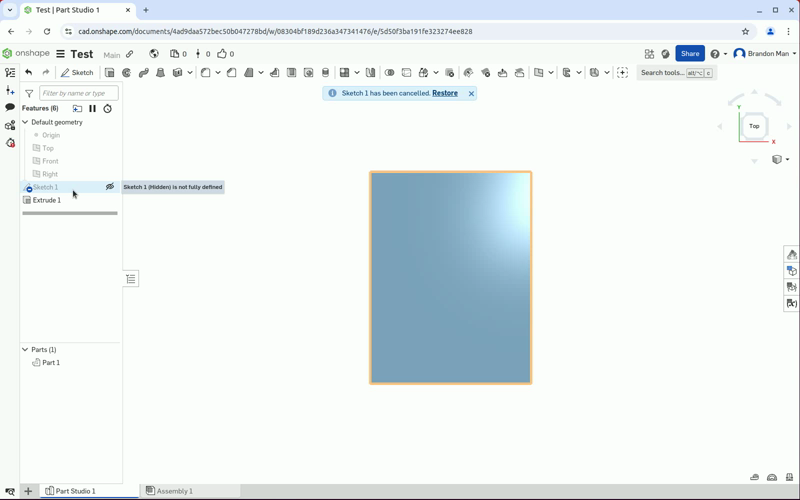
click(73, 189)
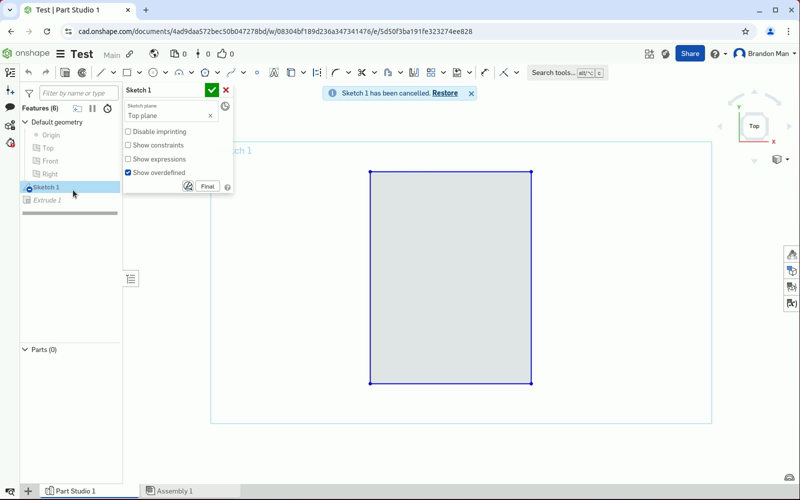
mouse_move(229, 92)
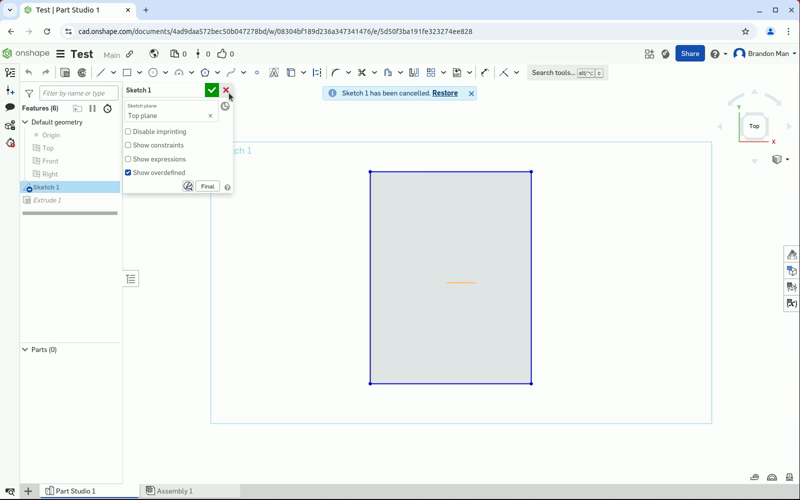
click(229, 92)
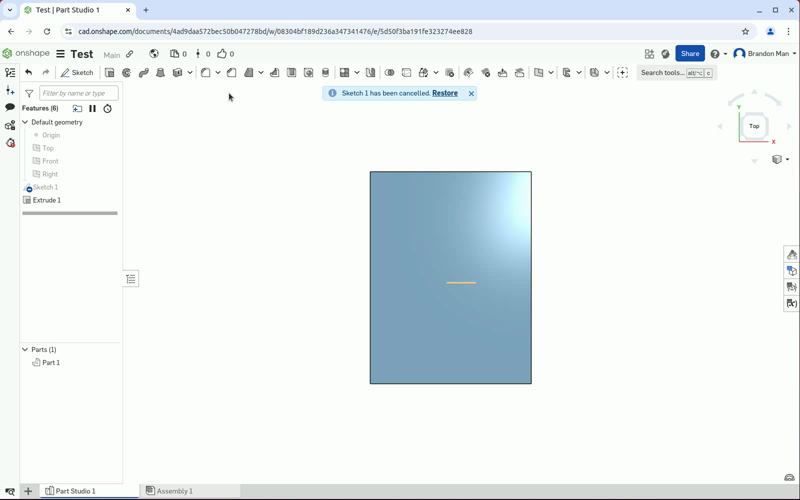
mouse_move(541, 75)
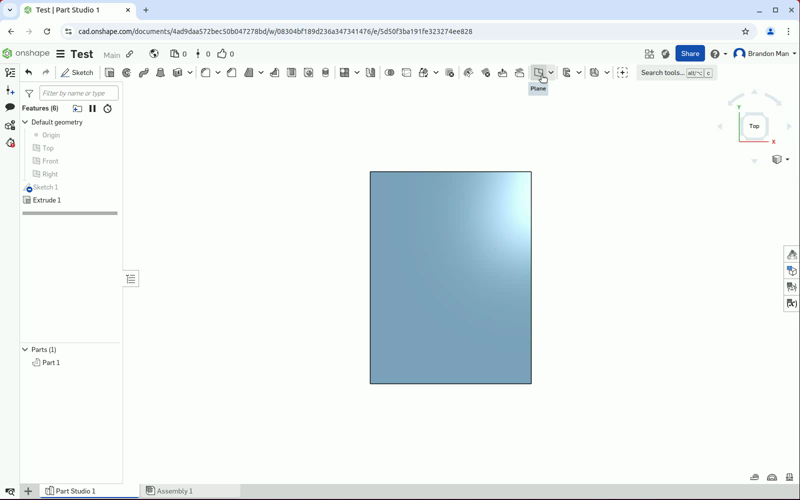
click(541, 75)
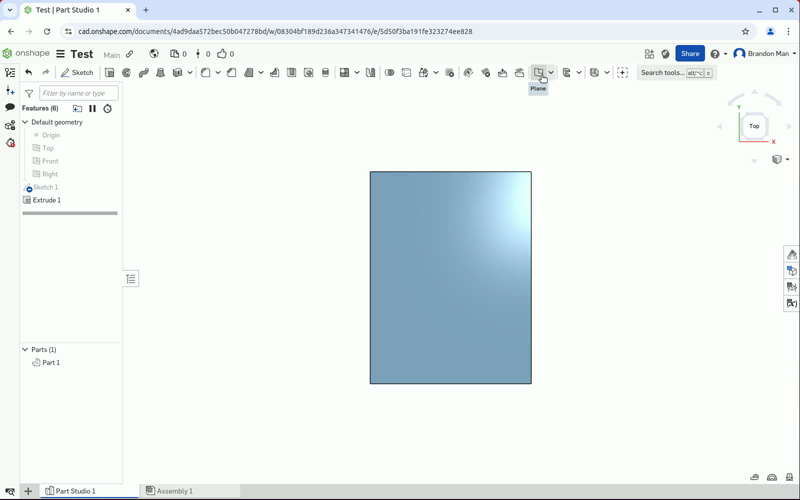
mouse_move(73, 150)
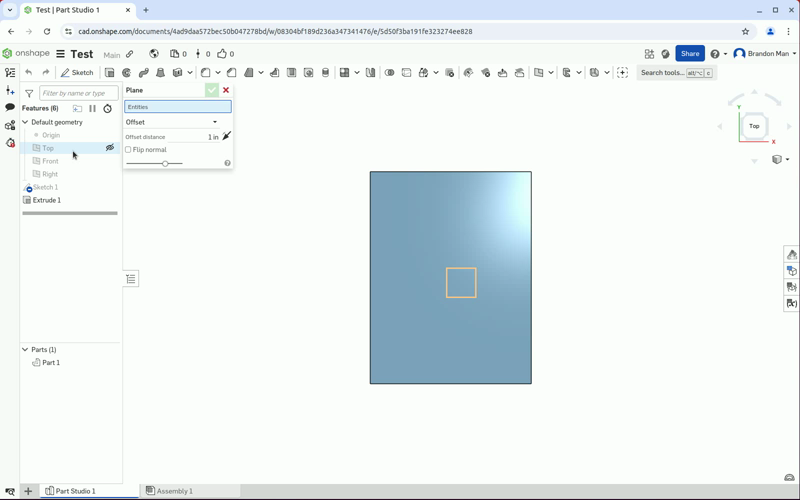
click(73, 150)
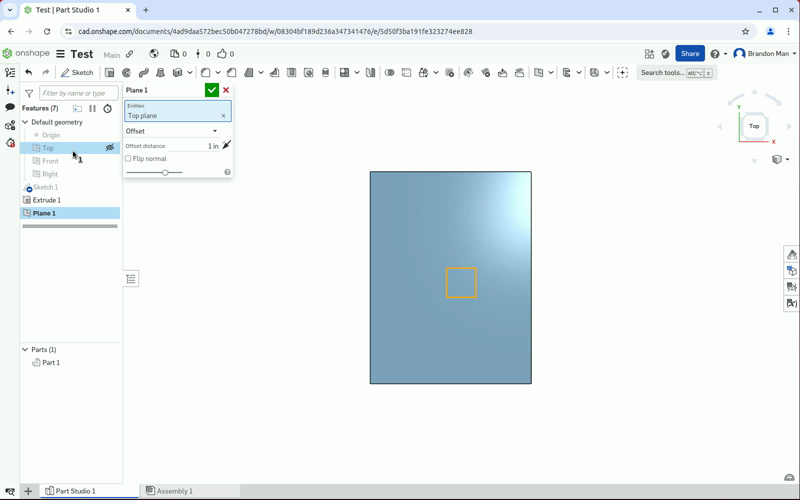
key(tab, 2)
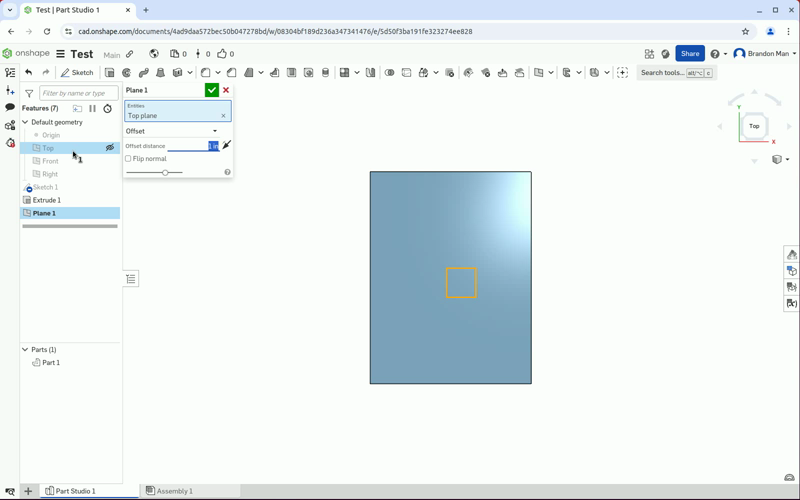
text(12.756)
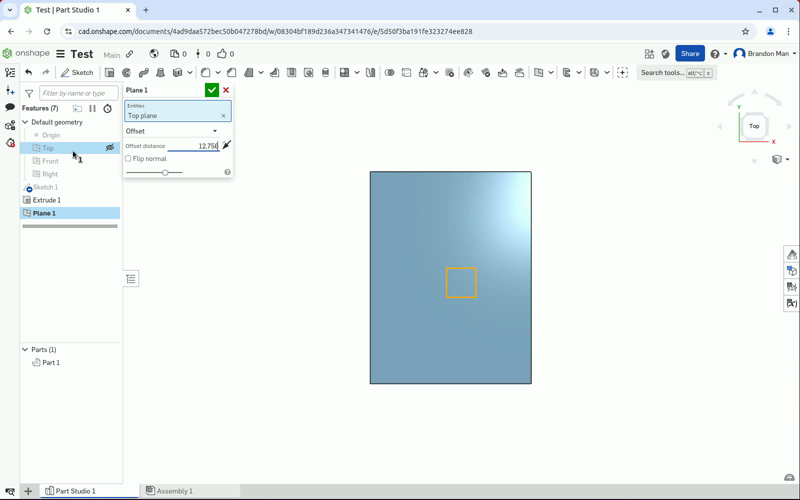
key(enter, 2)
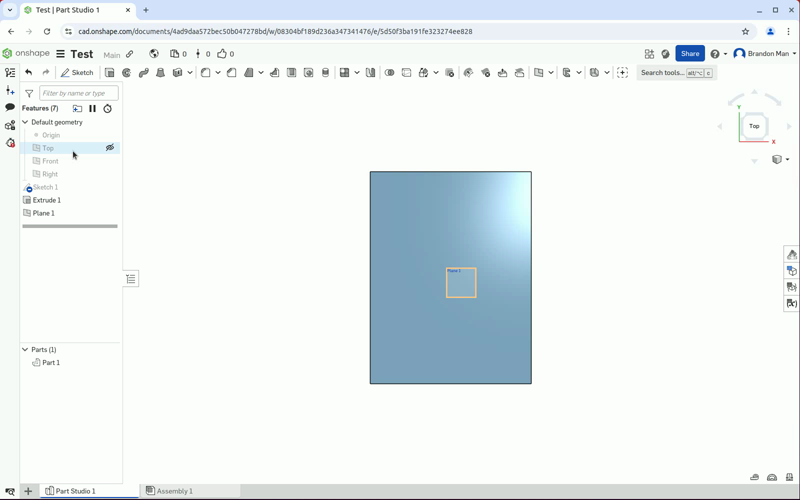
key(shift+s)
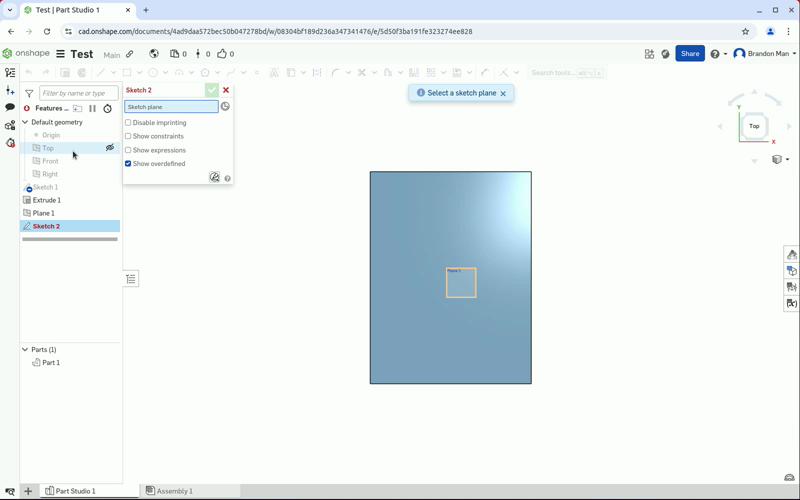
mouse_move(73, 215)
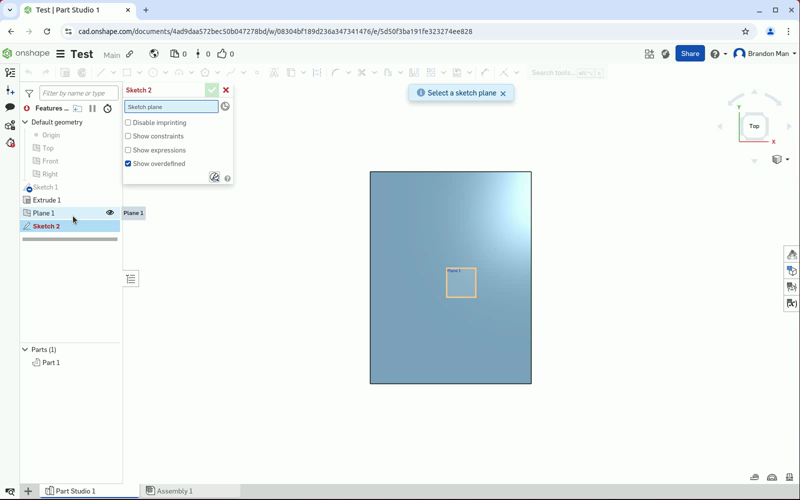
click(73, 215)
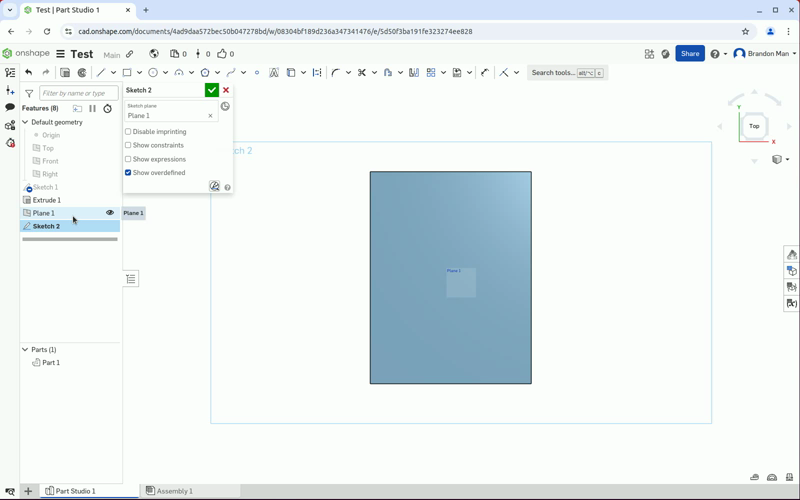
mouse_move(73, 352)
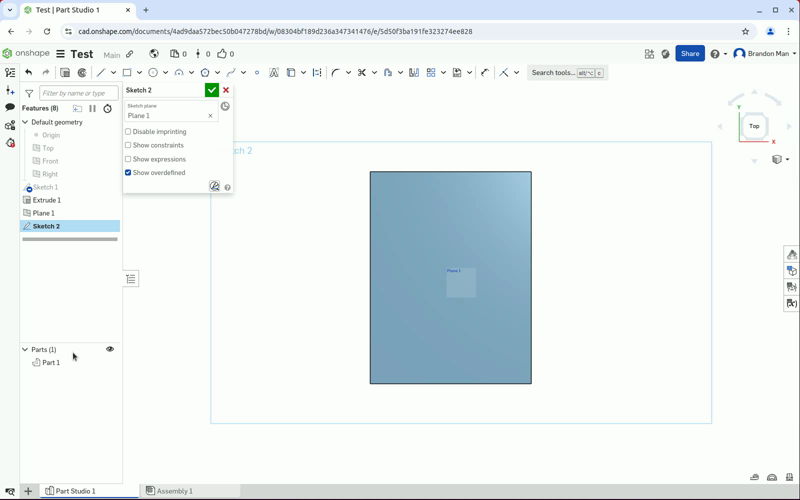
key(y)
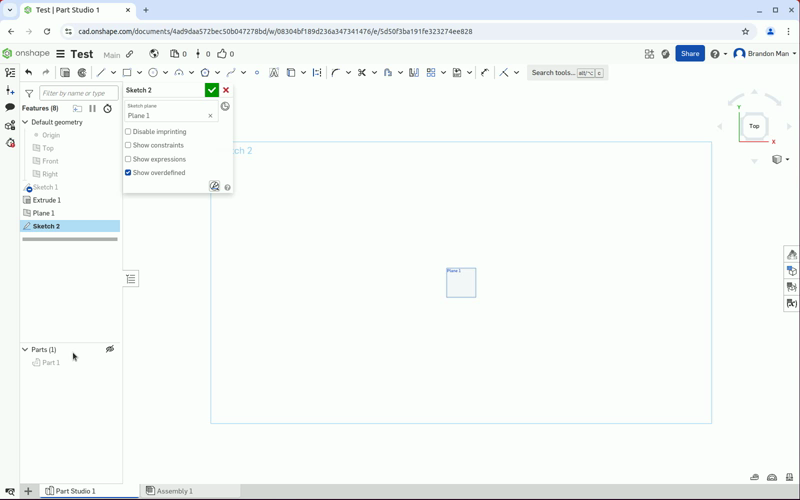
key(c)
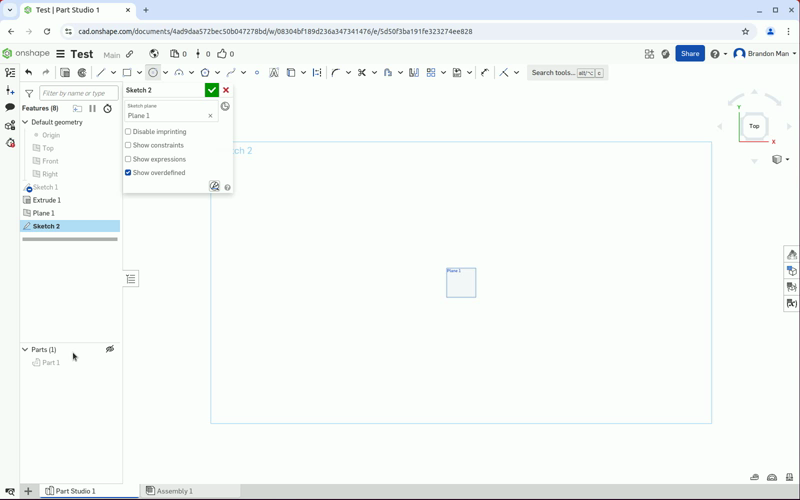
key_down(shift)
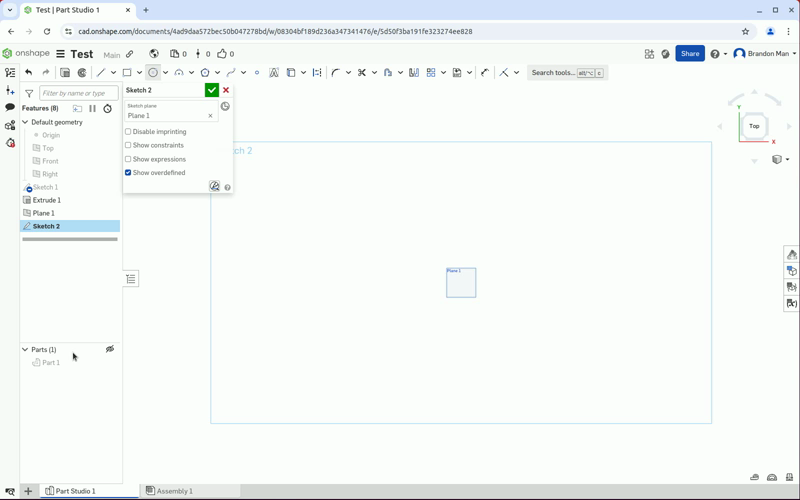
mouse_move(461, 348)
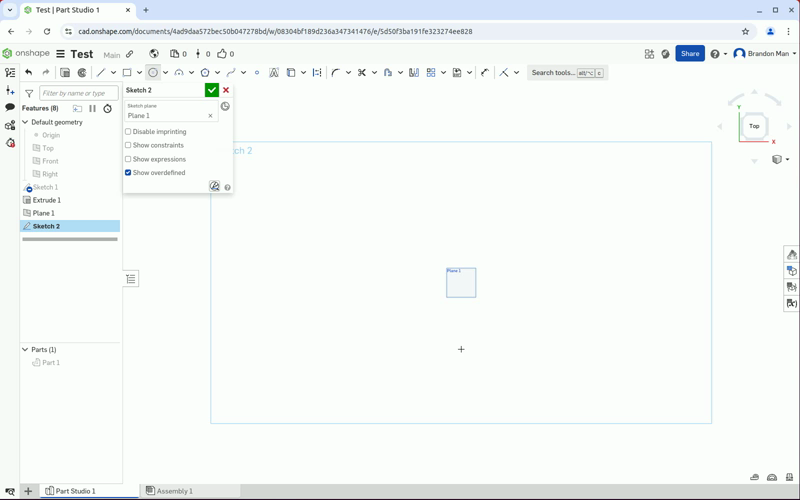
click(461, 348)
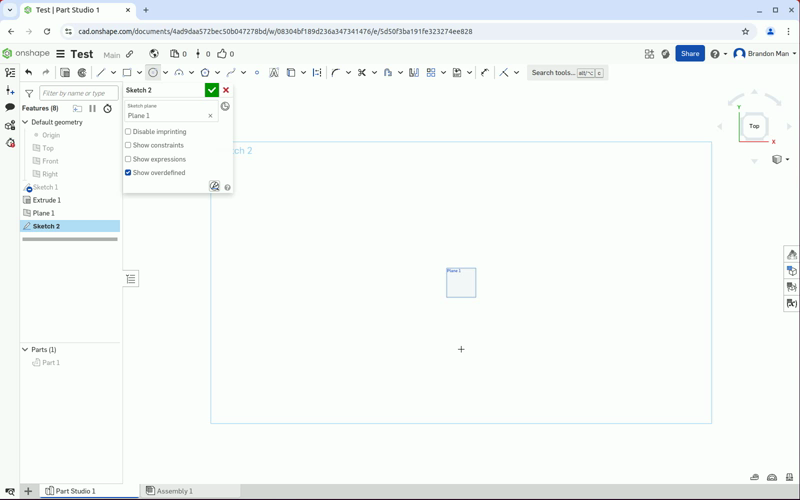
key_up(shift)
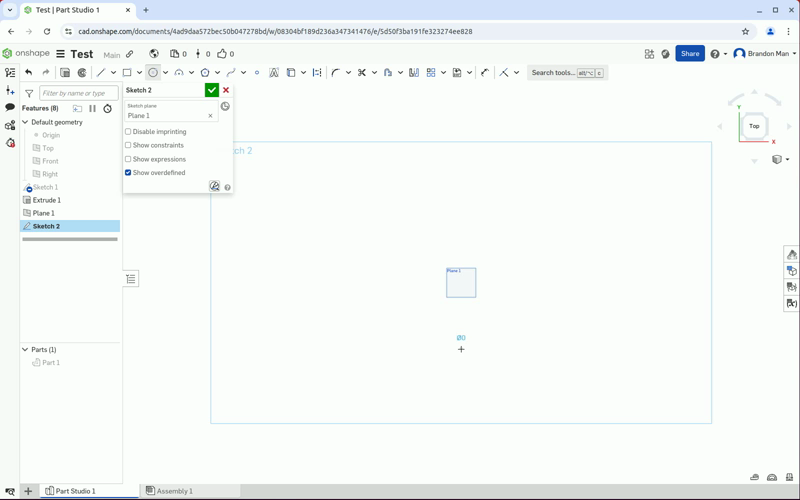
mouse_move(493, 348)
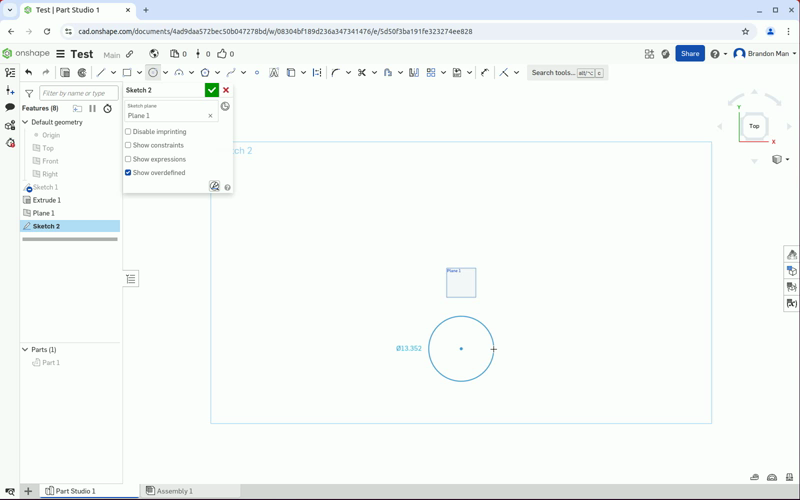
click(493, 348)
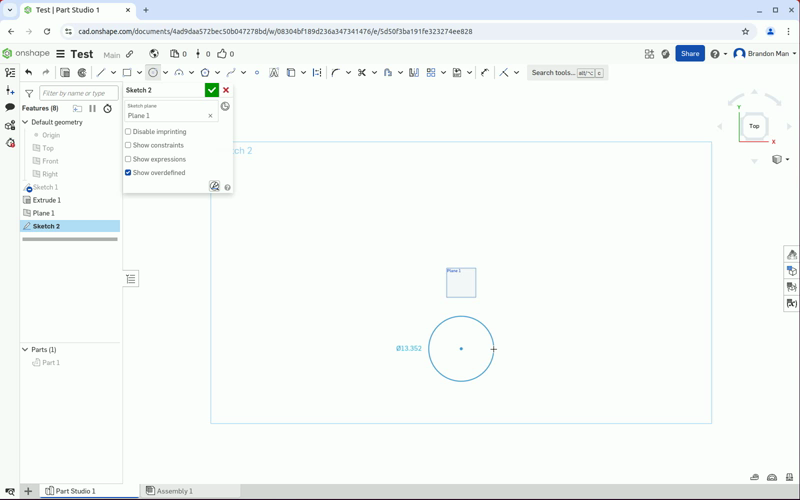
key(esc)
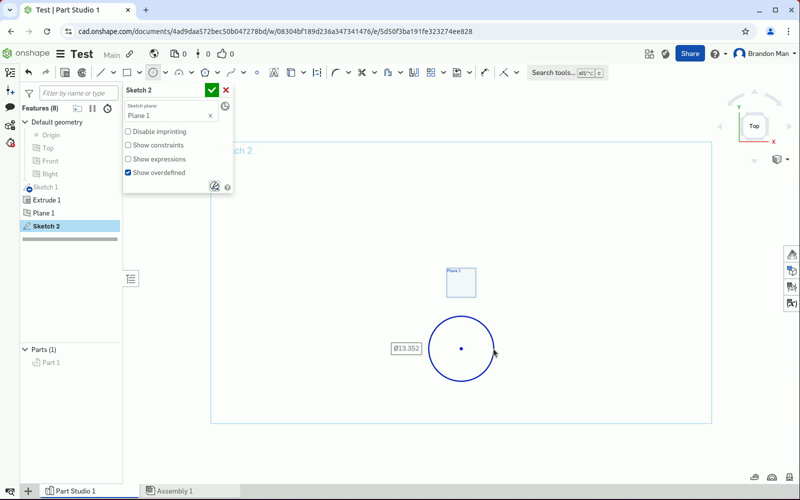
mouse_move(477, 334)
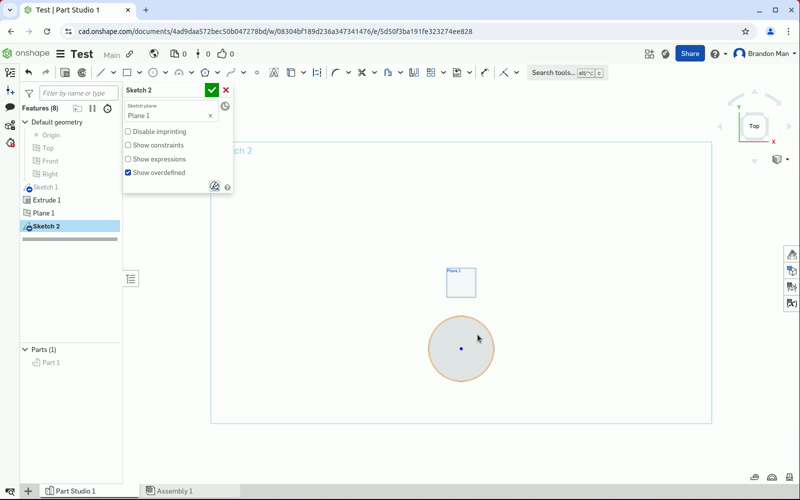
click(477, 334)
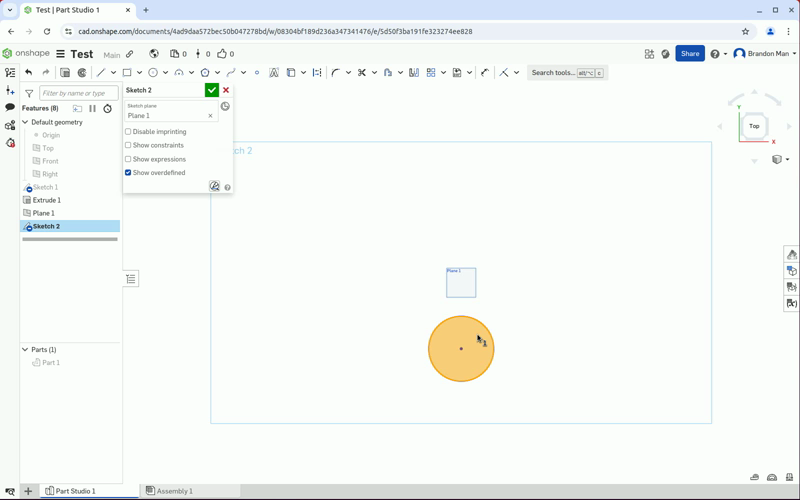
mouse_move(73, 352)
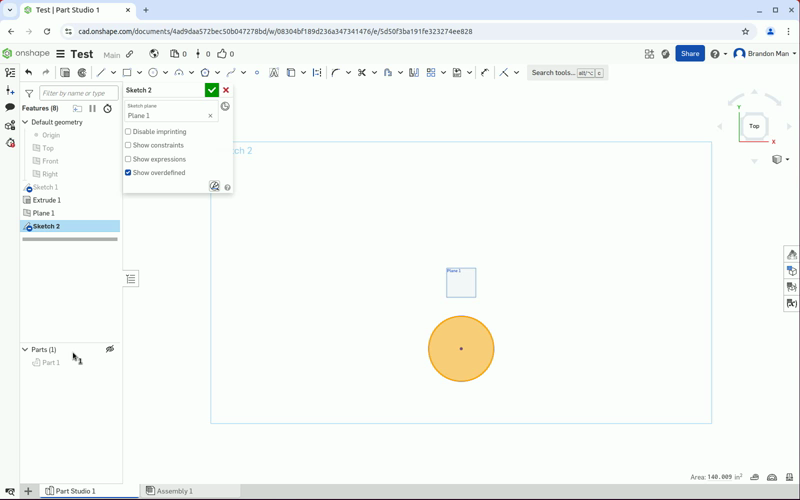
key(shift+y)
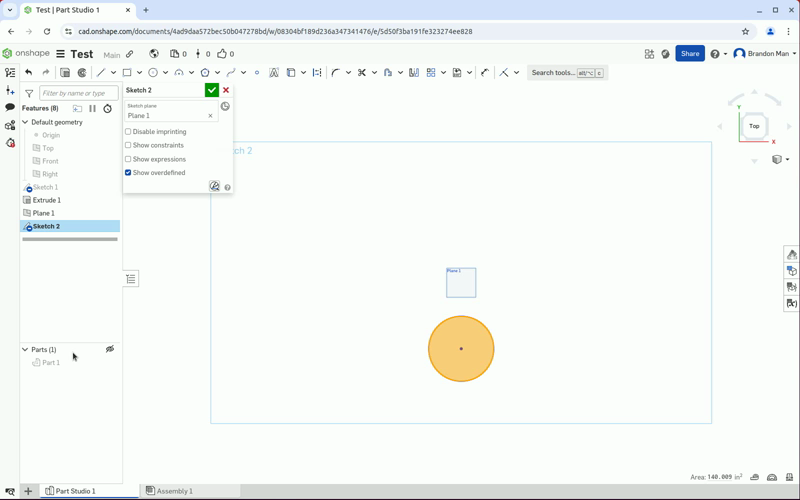
key(shift+e)
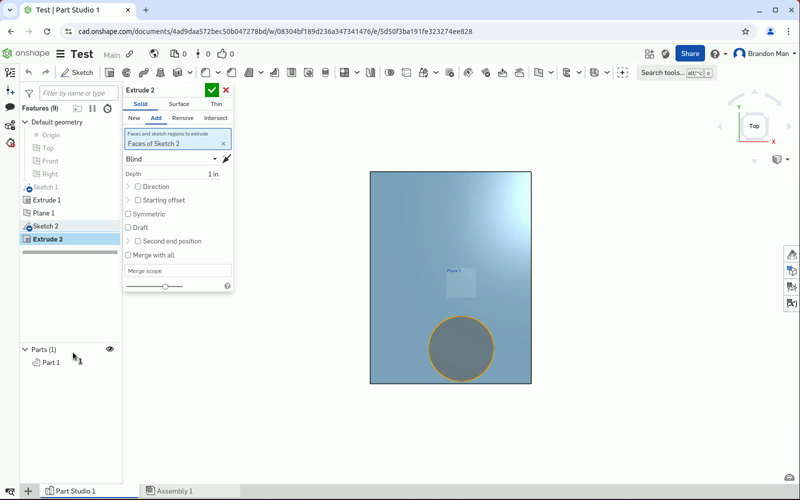
mouse_move(143, 106)
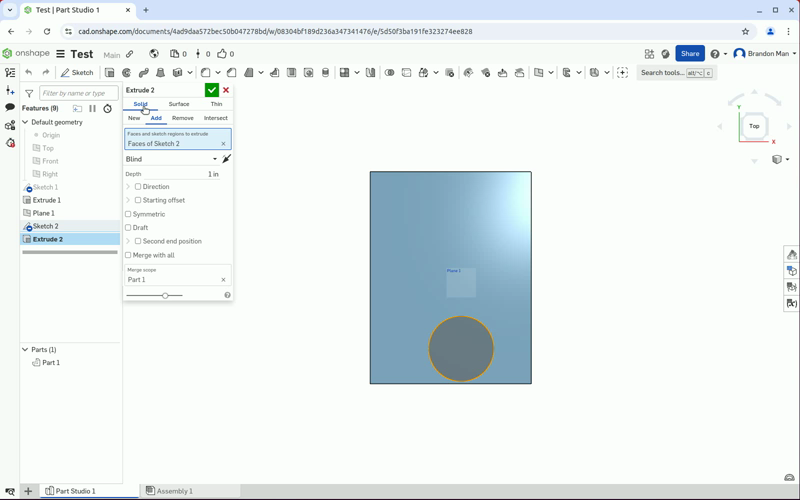
click(143, 106)
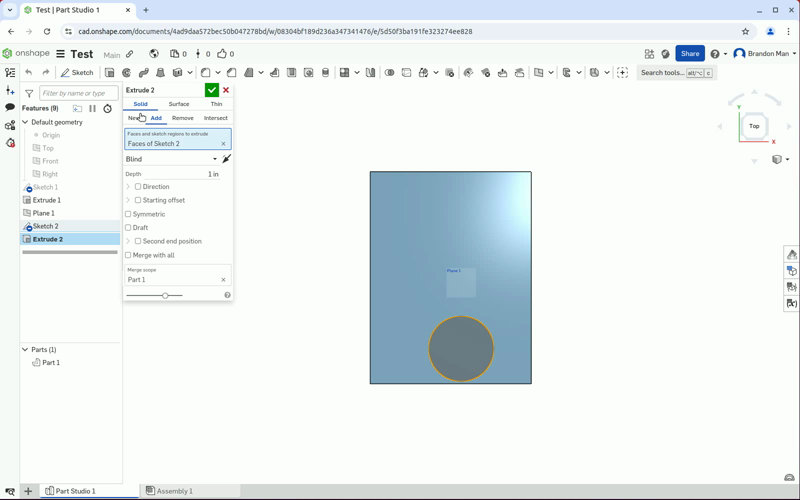
mouse_move(137, 120)
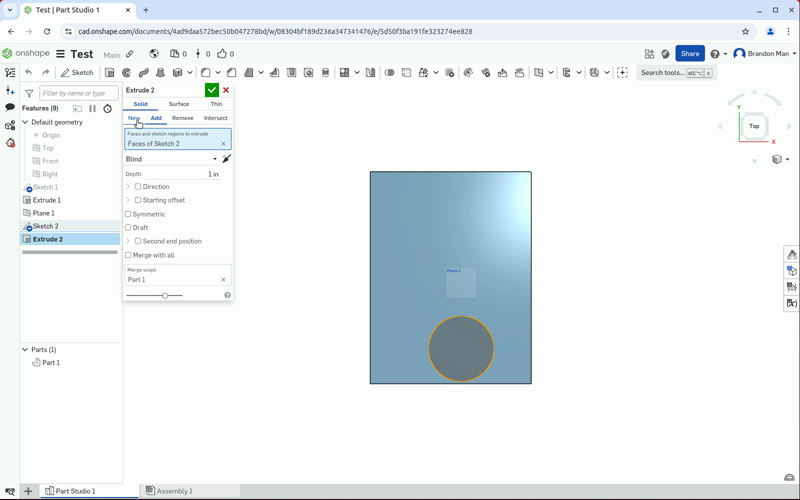
click(137, 120)
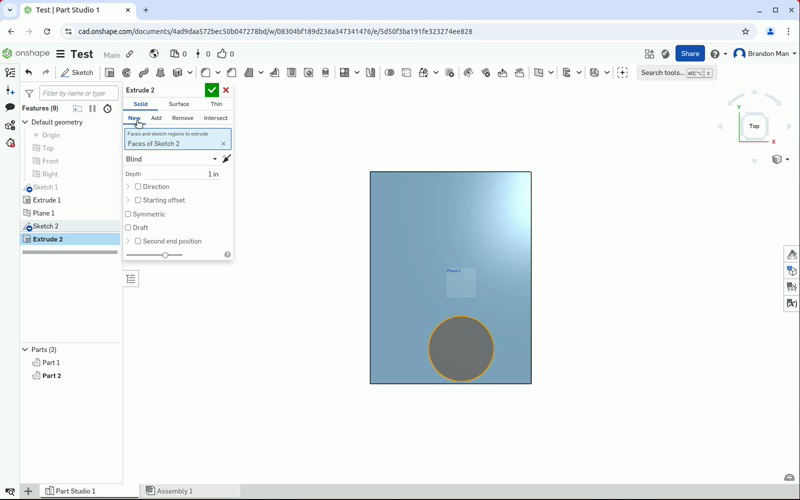
key(tab, 4)
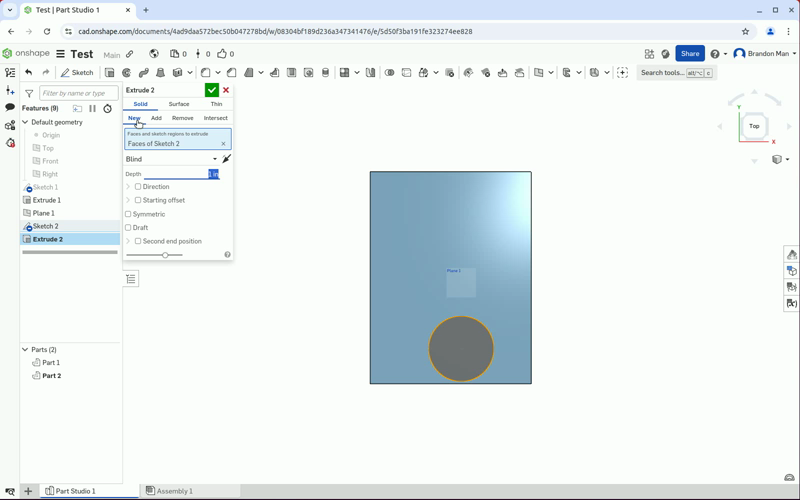
text(3.129)
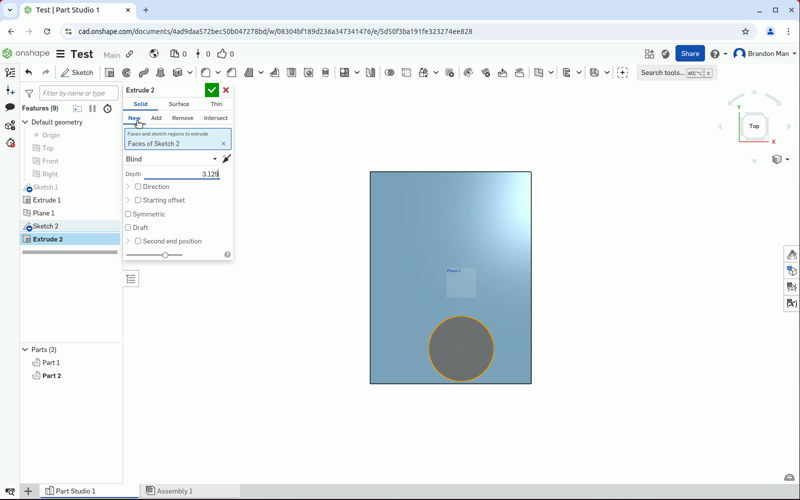
key(enter)
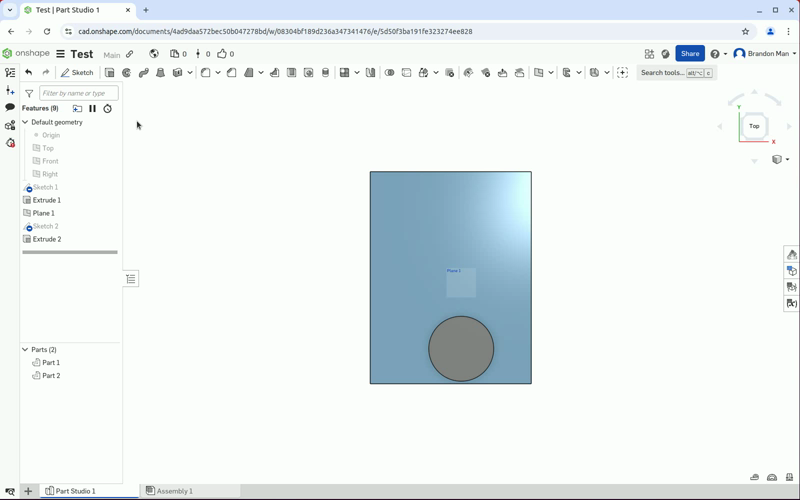
key(shift+h)
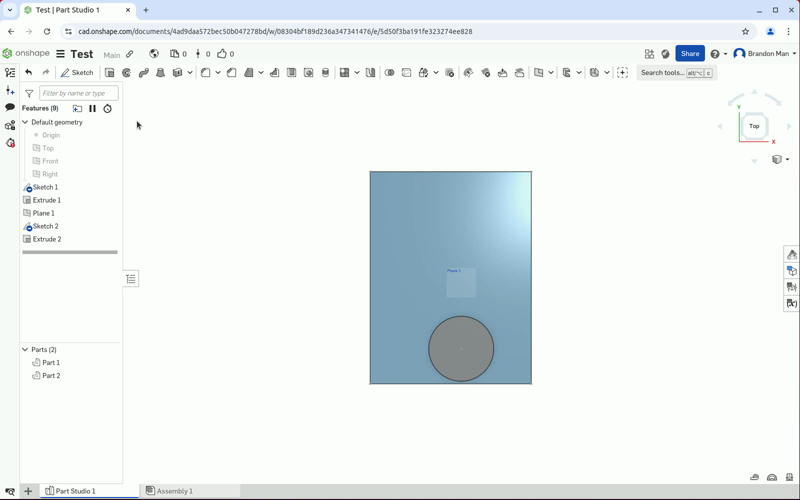
key(shift+h)
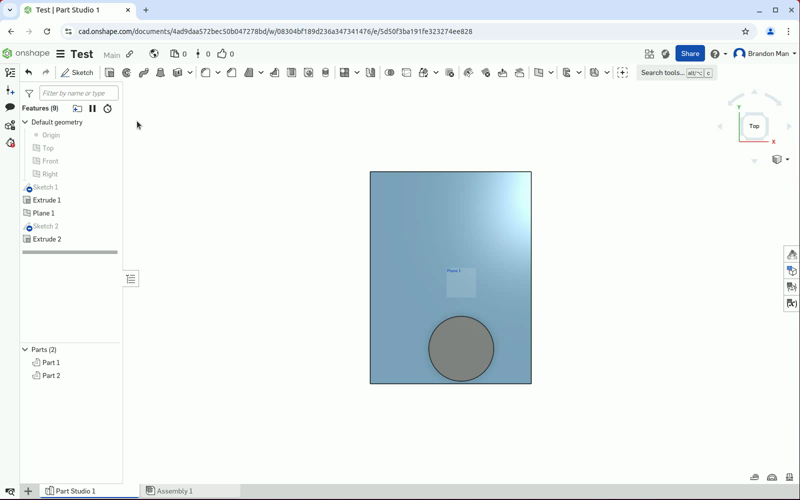
mouse_move(73, 189)
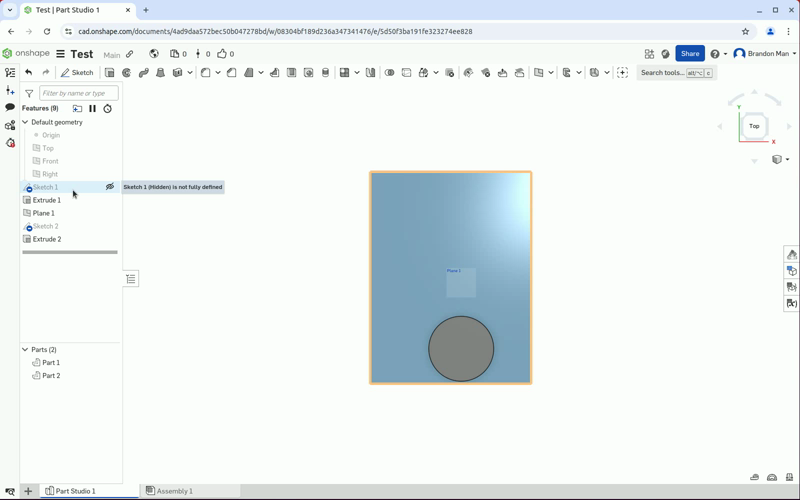
click(73, 189)
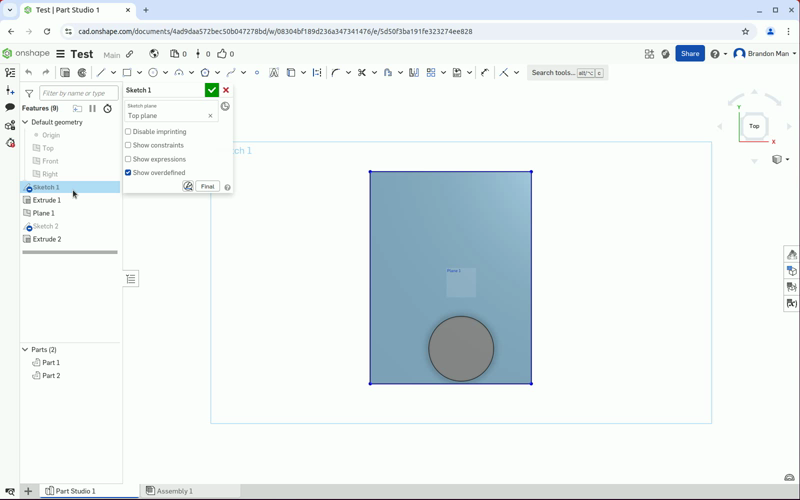
mouse_move(229, 92)
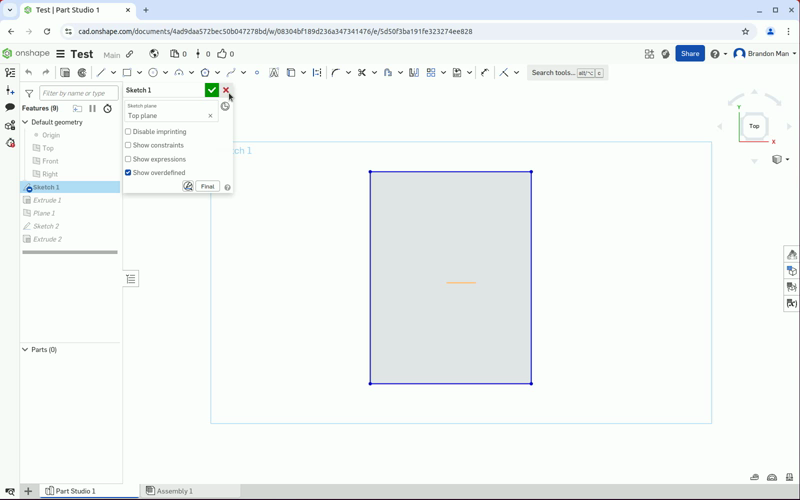
click(229, 92)
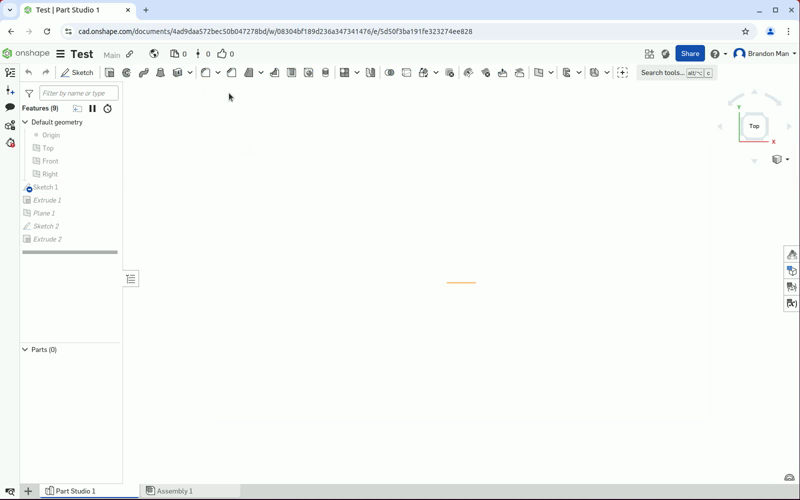
key(shift+s)
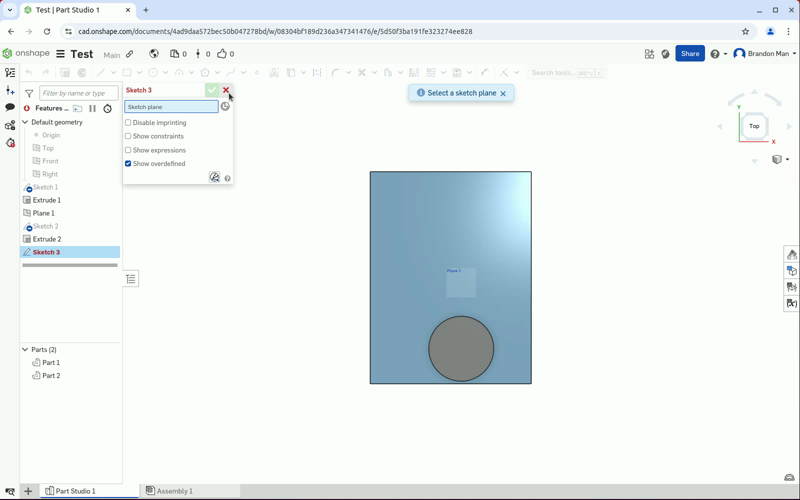
mouse_move(73, 215)
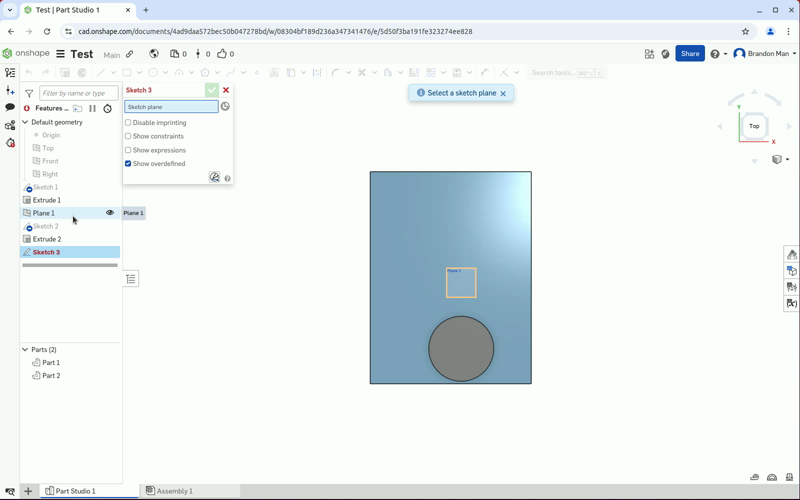
click(73, 215)
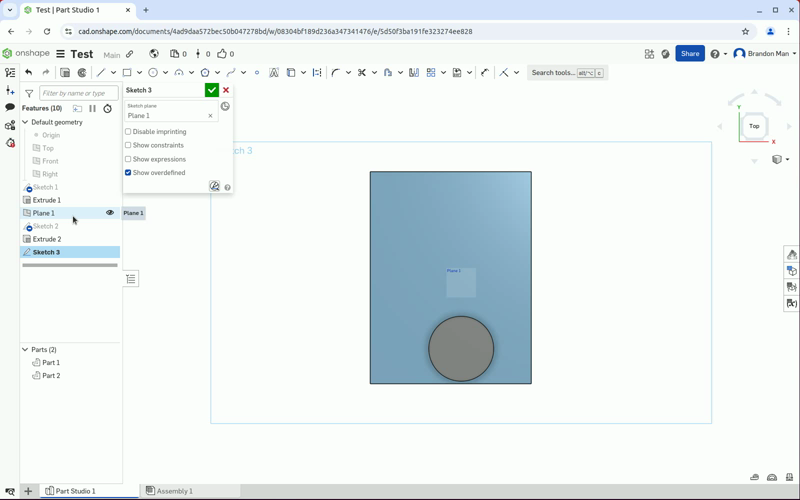
mouse_move(73, 352)
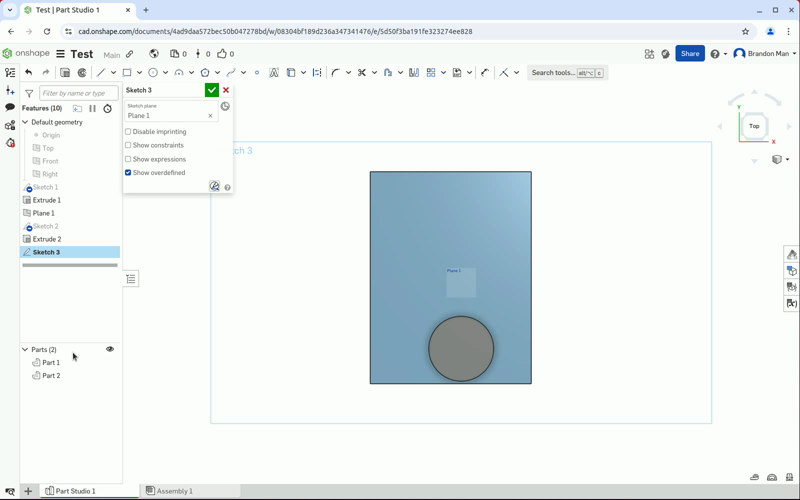
key(y)
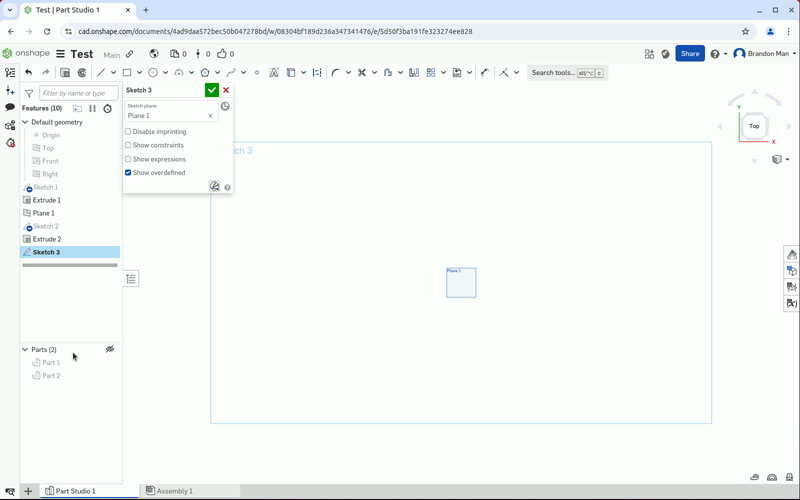
key(a)
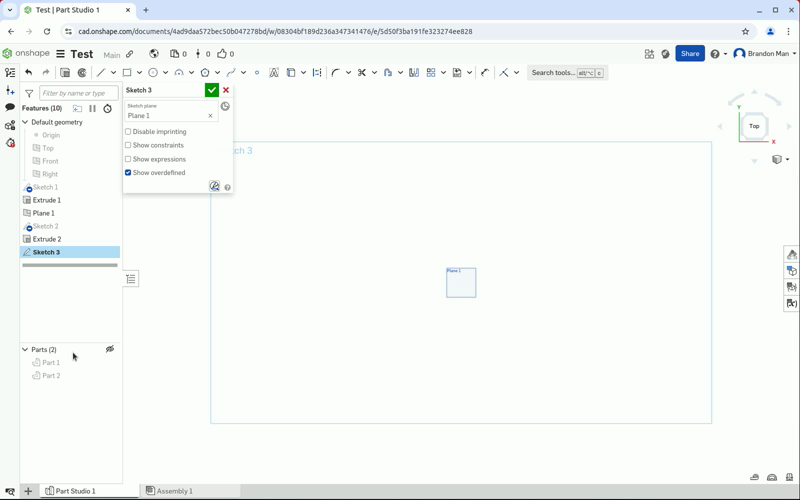
key_down(shift)
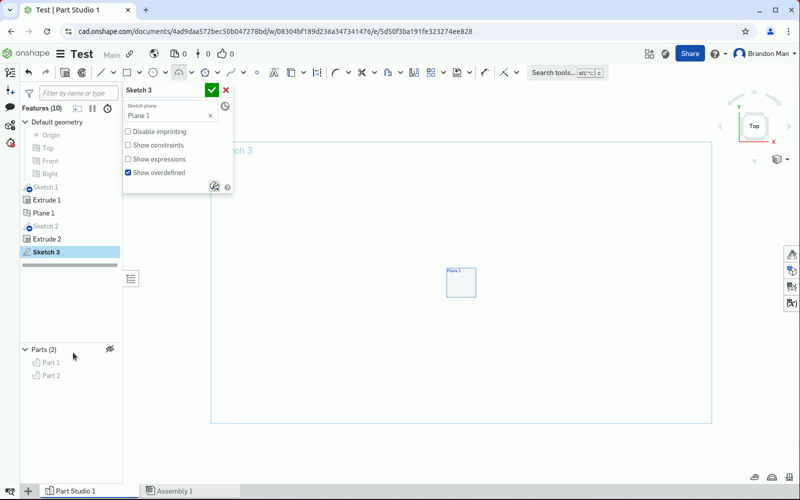
mouse_move(456, 170)
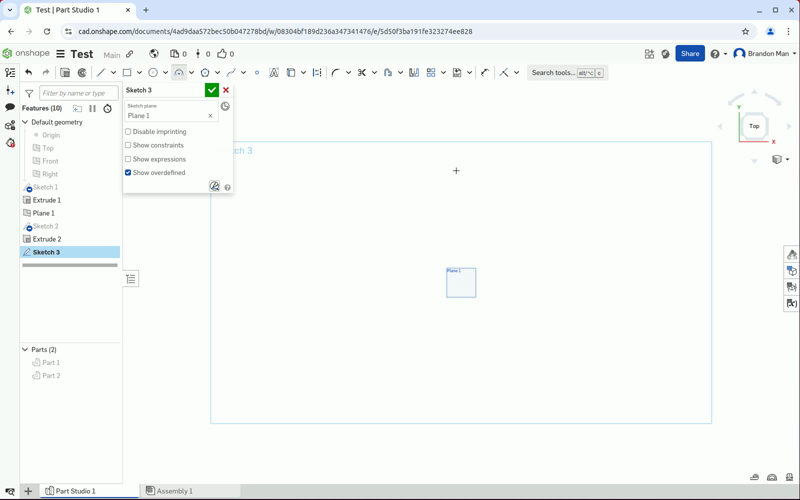
click(456, 170)
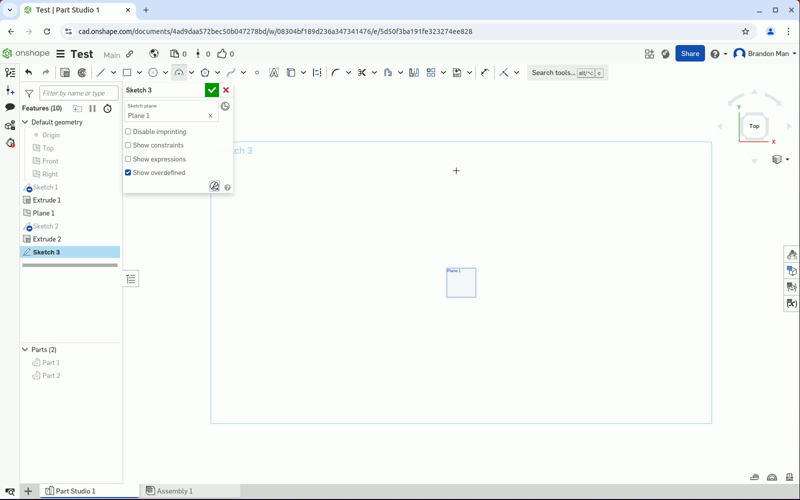
key_up(shift)
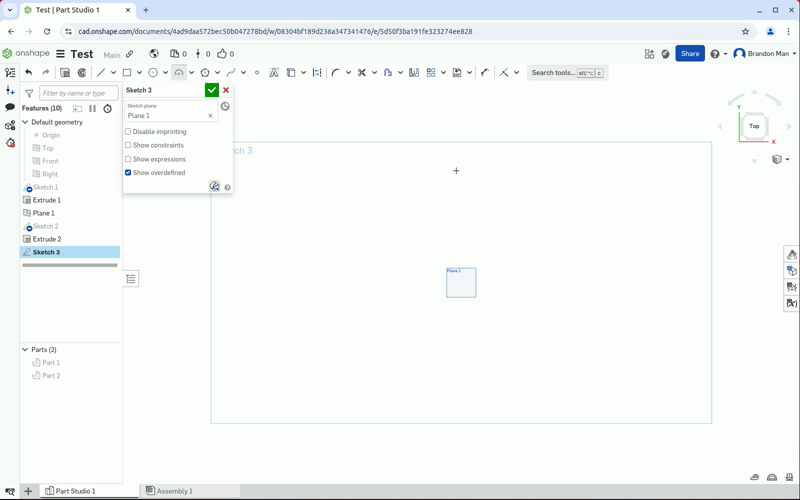
key_down(shift)
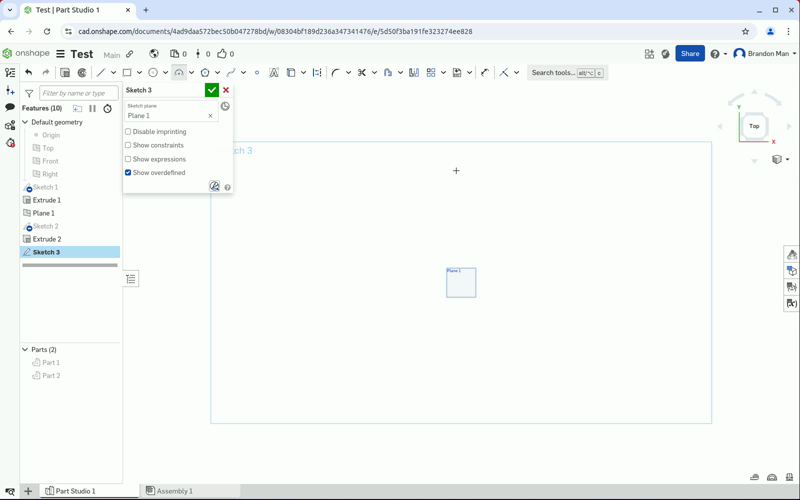
mouse_move(514, 170)
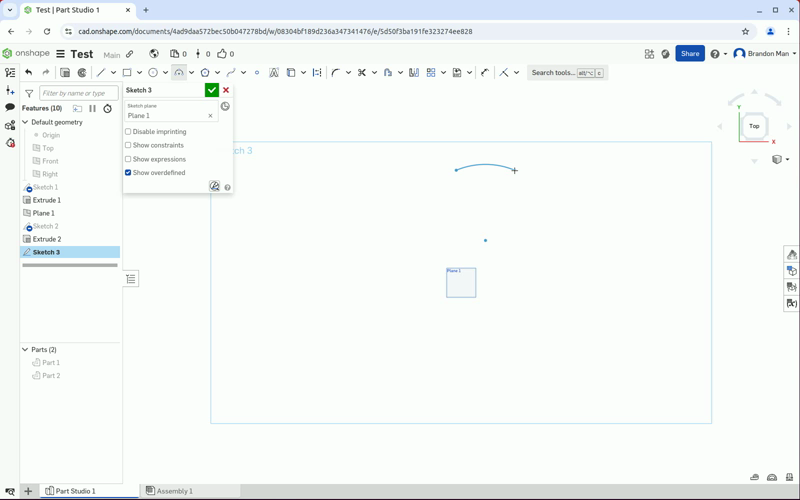
click(514, 170)
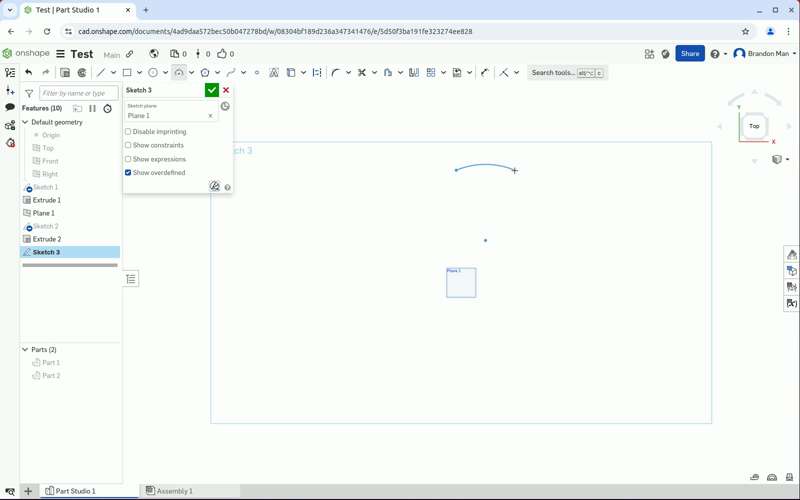
mouse_move(485, 246)
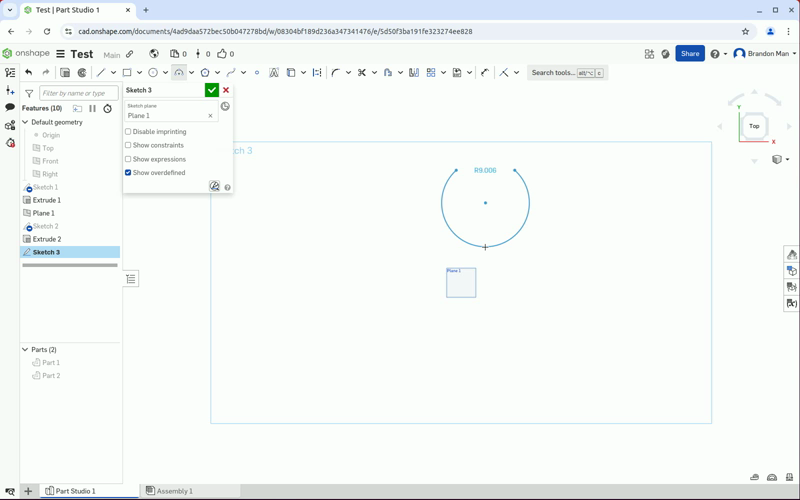
click(485, 246)
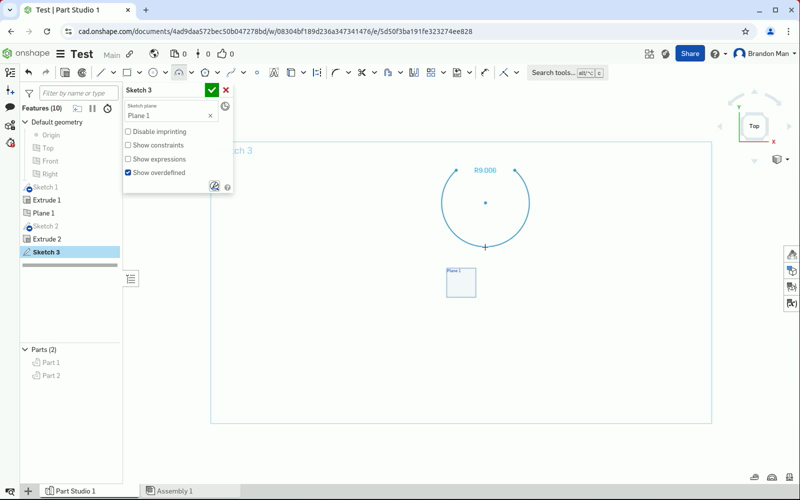
key_up(shift)
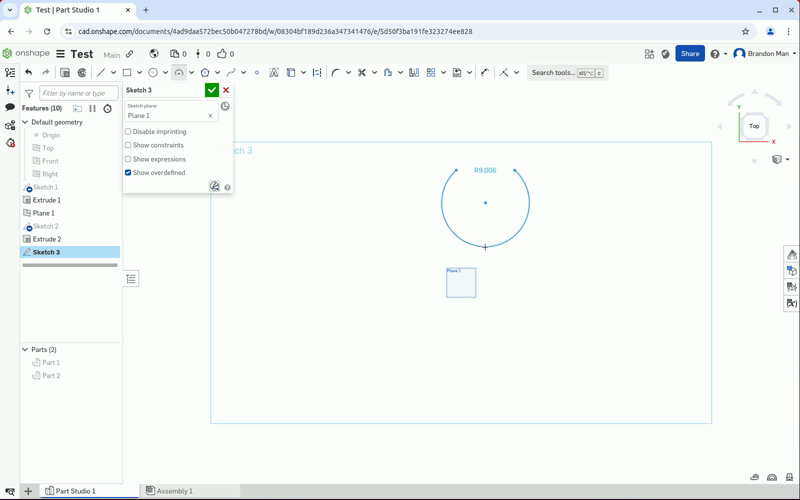
key(esc)
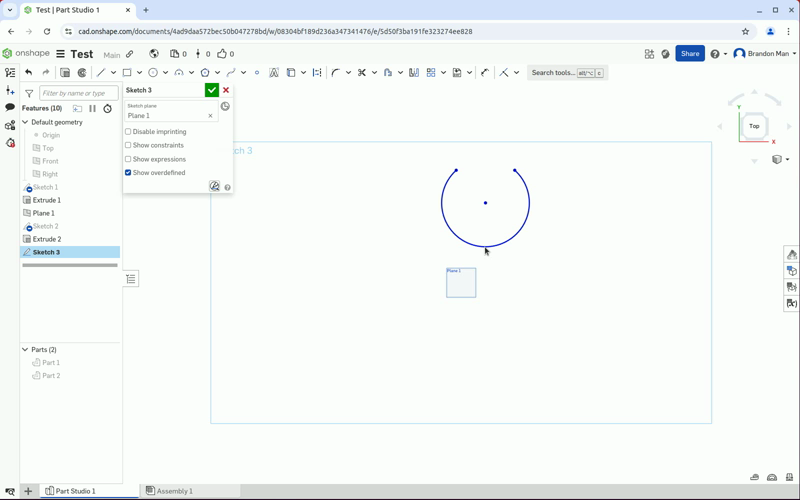
key(l)
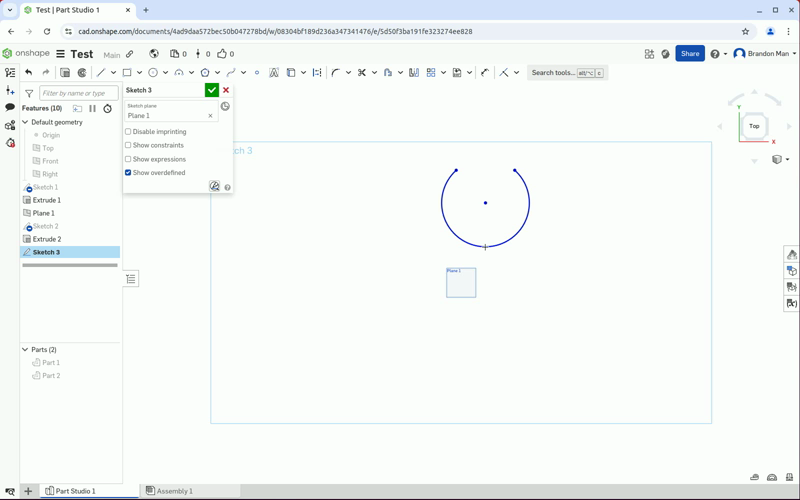
mouse_move(514, 170)
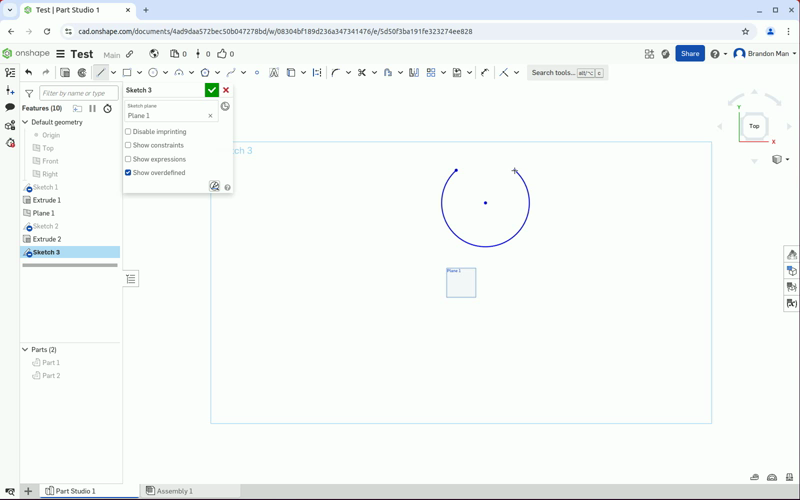
click(514, 170)
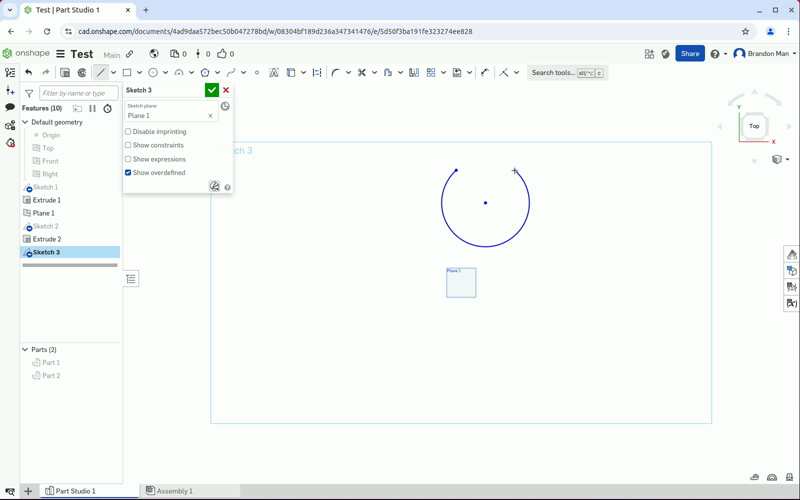
mouse_move(544, 170)
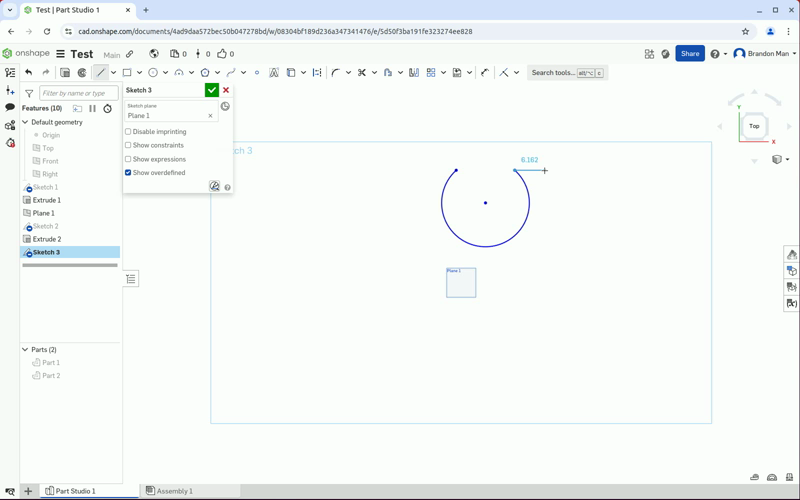
key_down(shift)
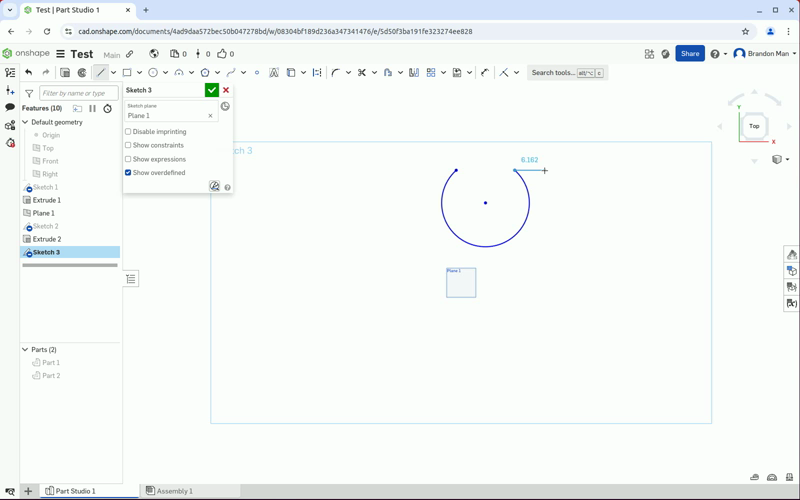
mouse_move(456, 170)
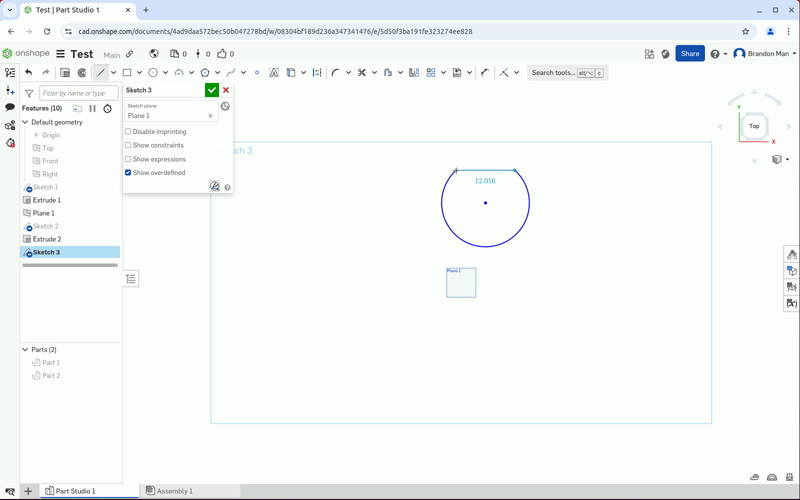
key_up(shift)
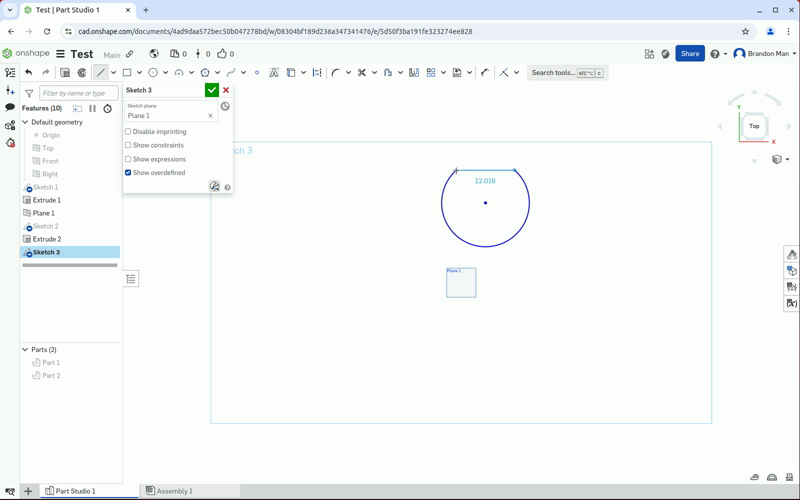
click(456, 170)
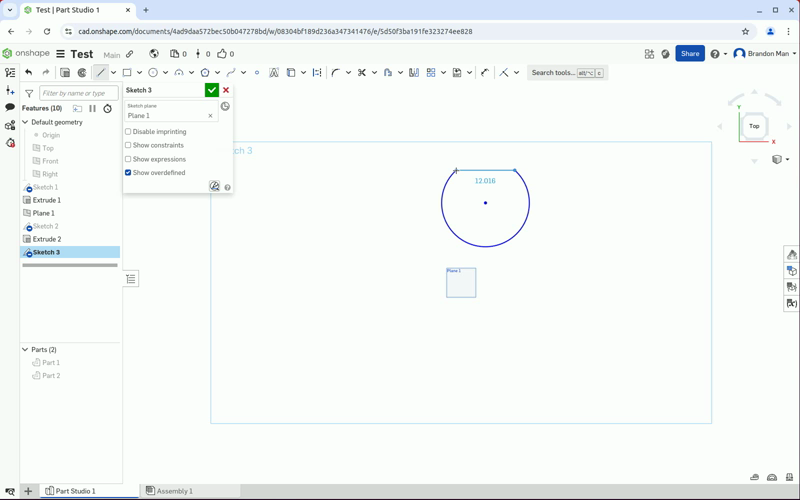
key(esc)
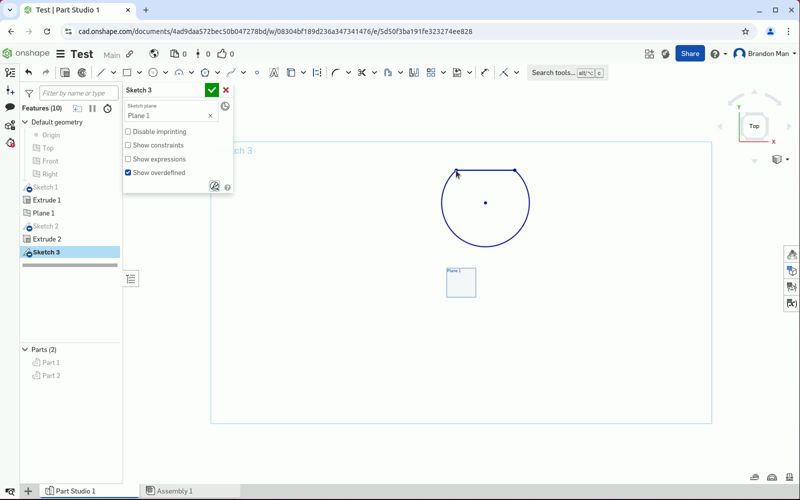
mouse_move(505, 188)
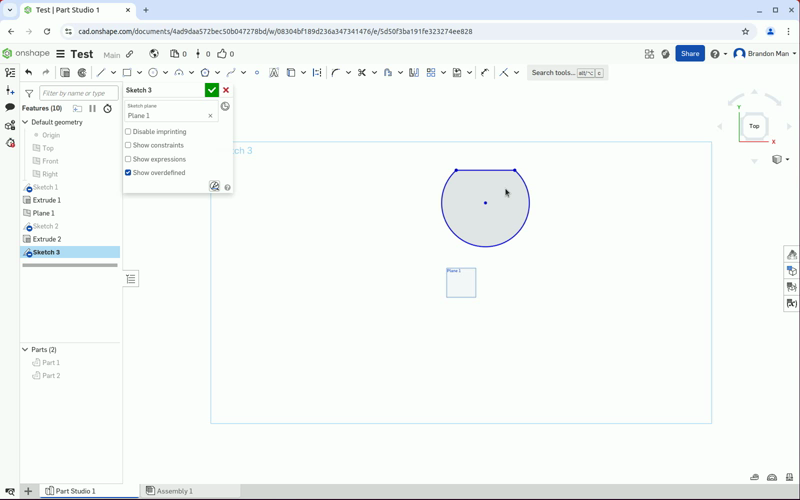
click(505, 188)
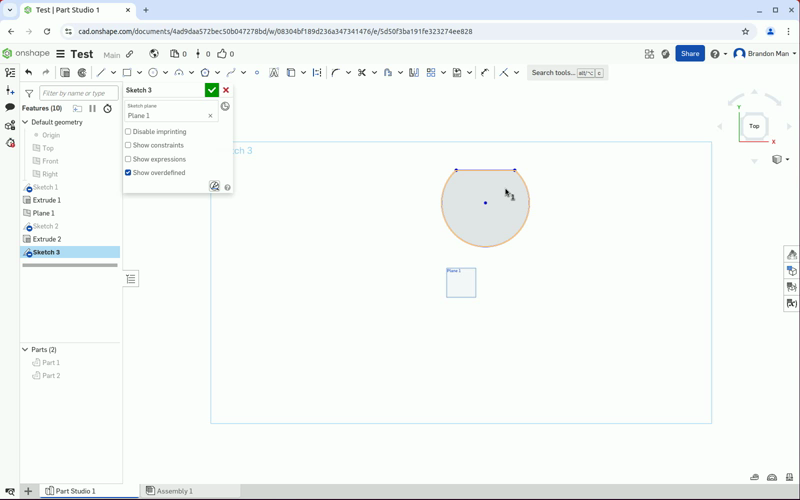
mouse_move(73, 352)
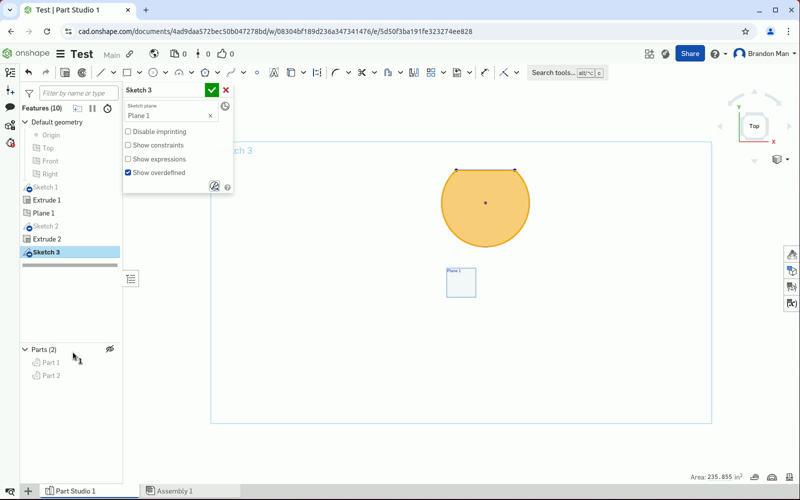
key(shift+y)
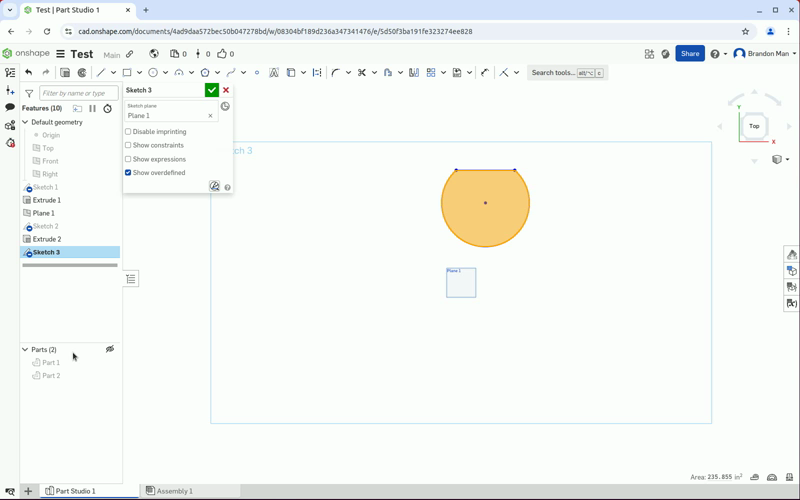
key(shift+e)
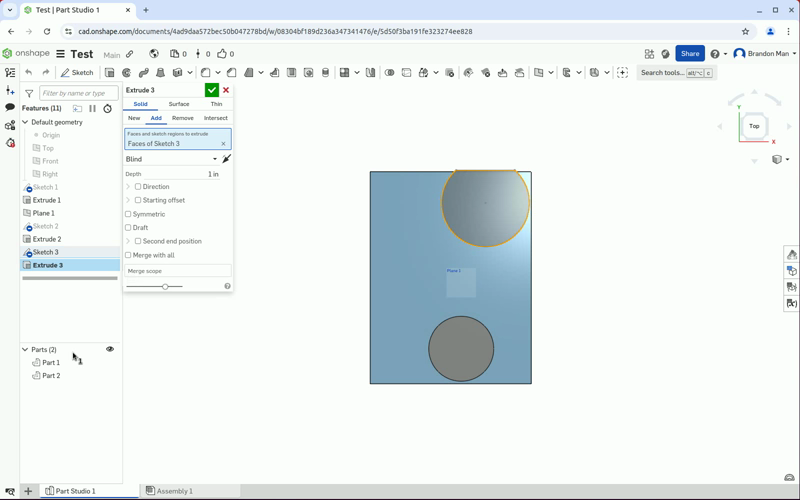
mouse_move(143, 106)
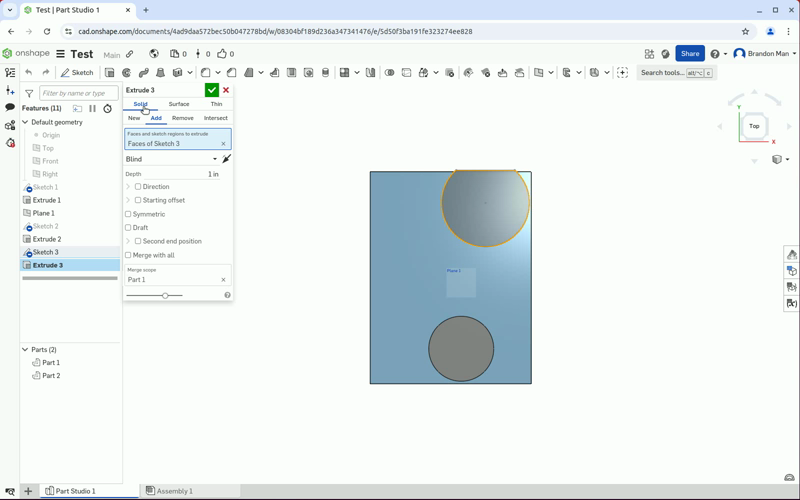
click(143, 106)
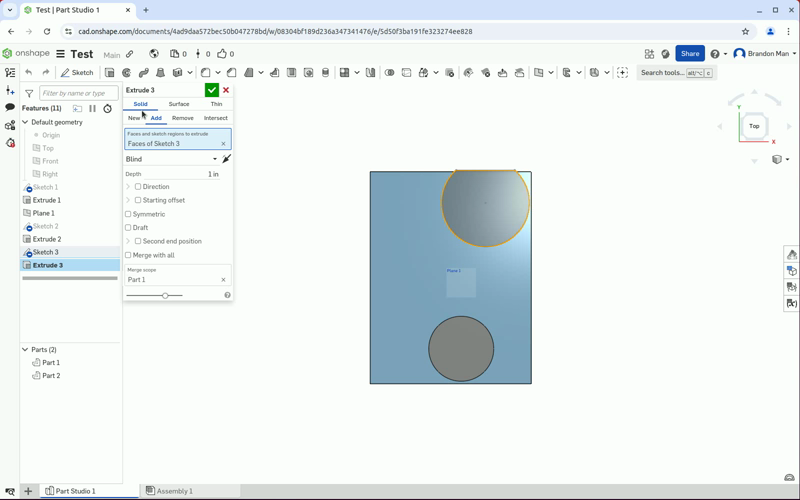
mouse_move(137, 120)
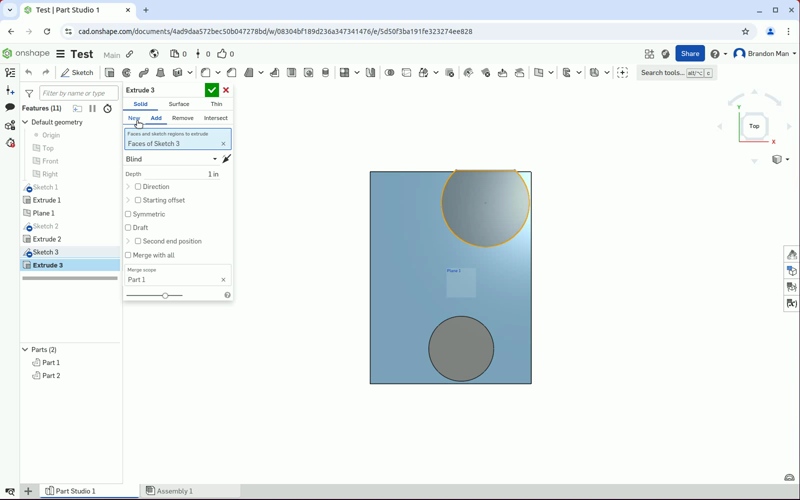
click(137, 120)
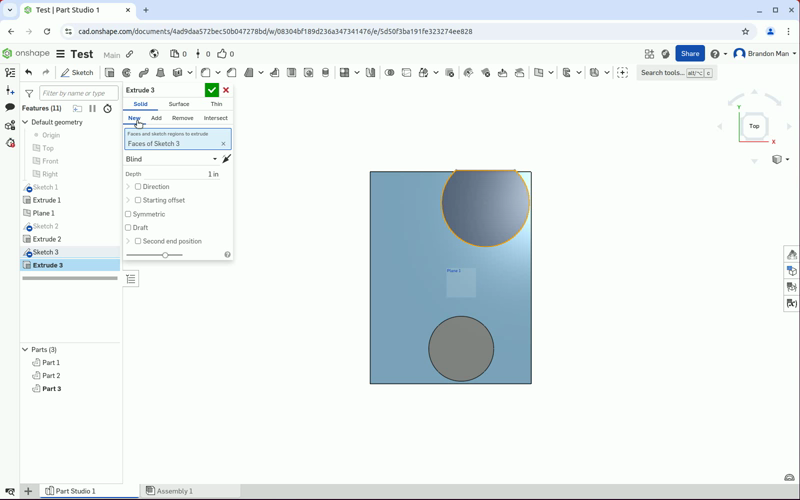
key(tab, 4)
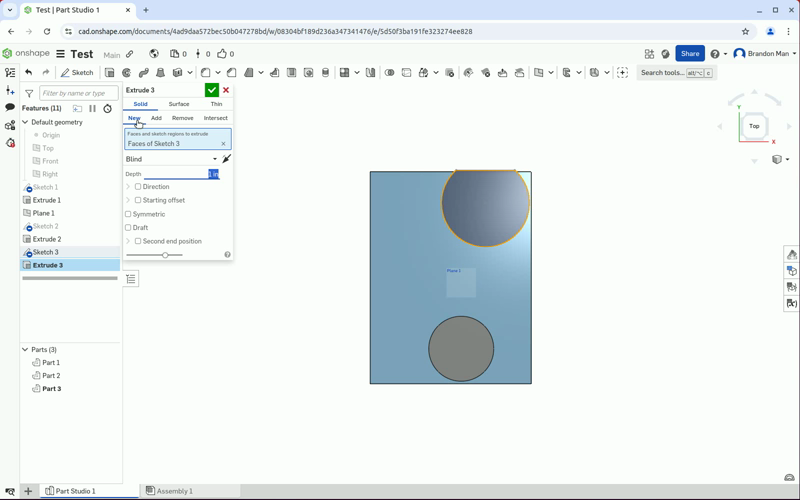
text(3.129)
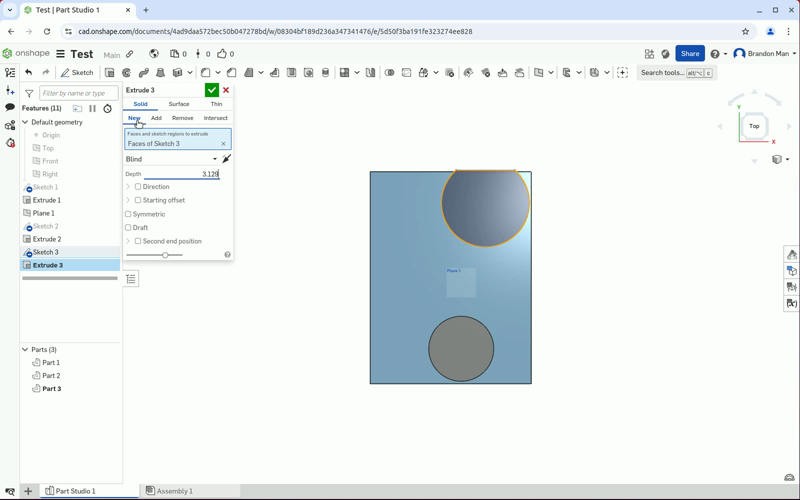
key(enter)
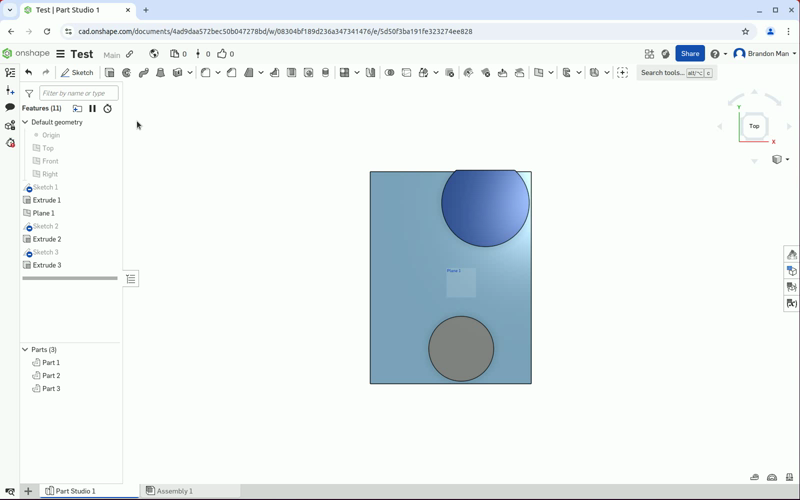
key(shift+h)
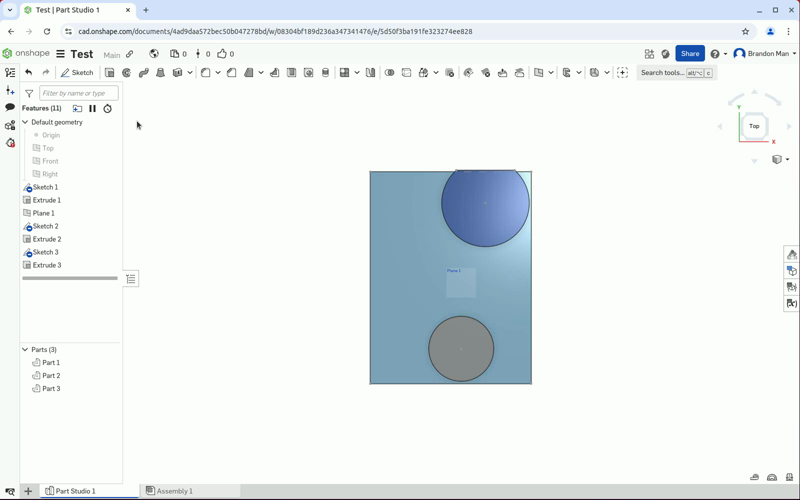
key(shift+h)
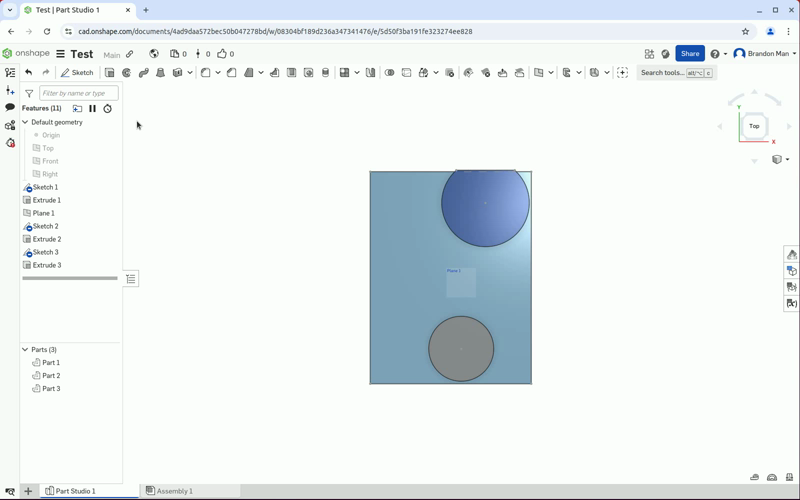
key(shift+7)
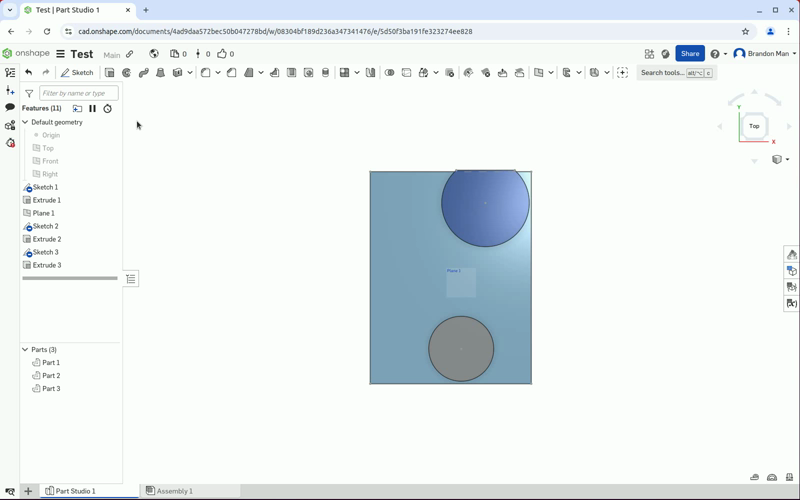
key(up, 3)
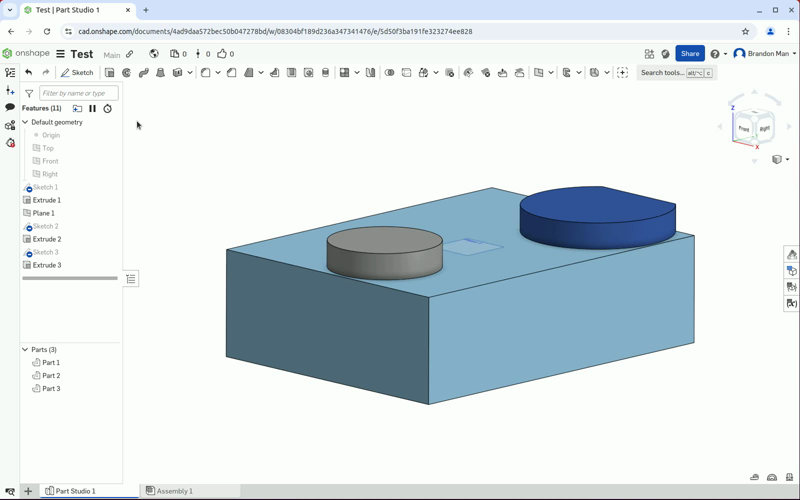
key(left, 3)
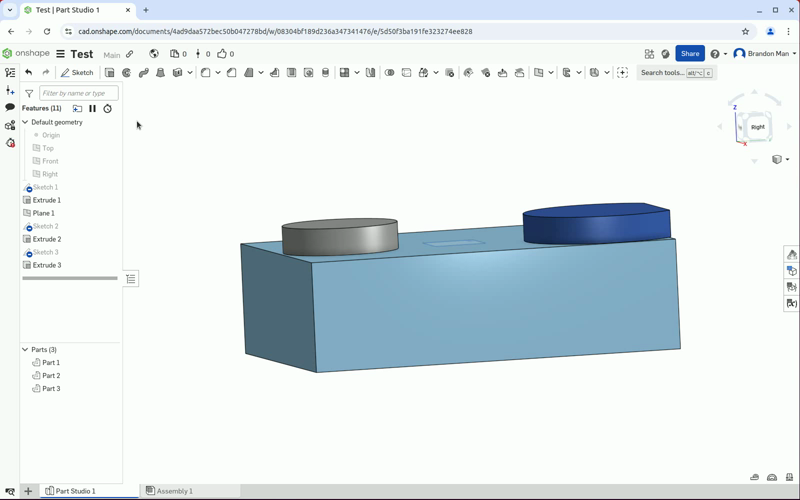
key(right, 3)
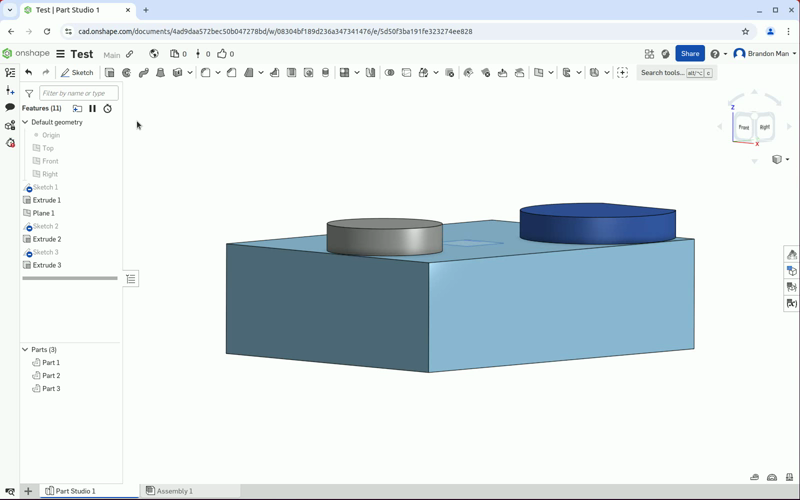
key(down, 3)
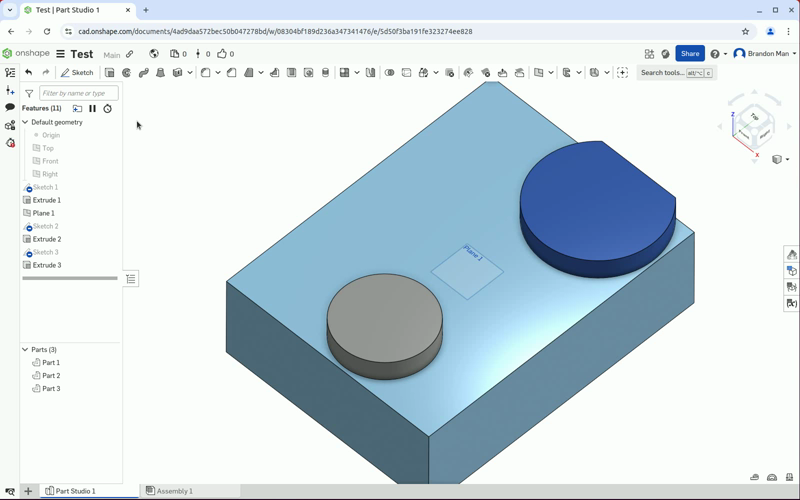
mouse_move(73, 189)
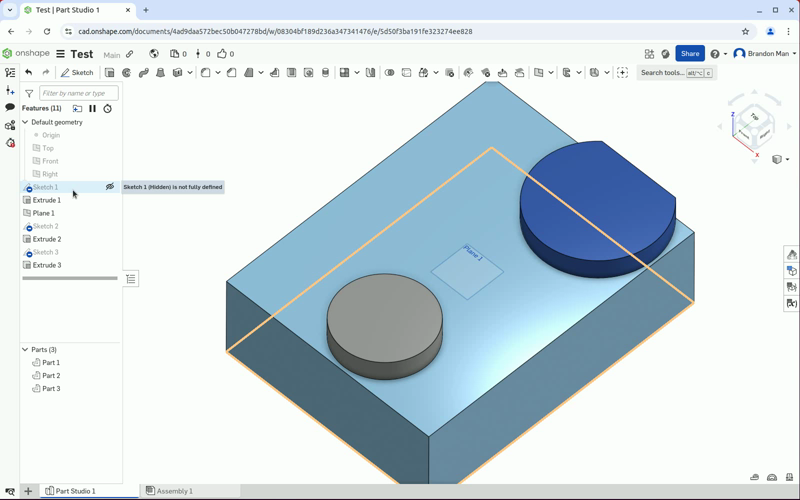
click(73, 189)